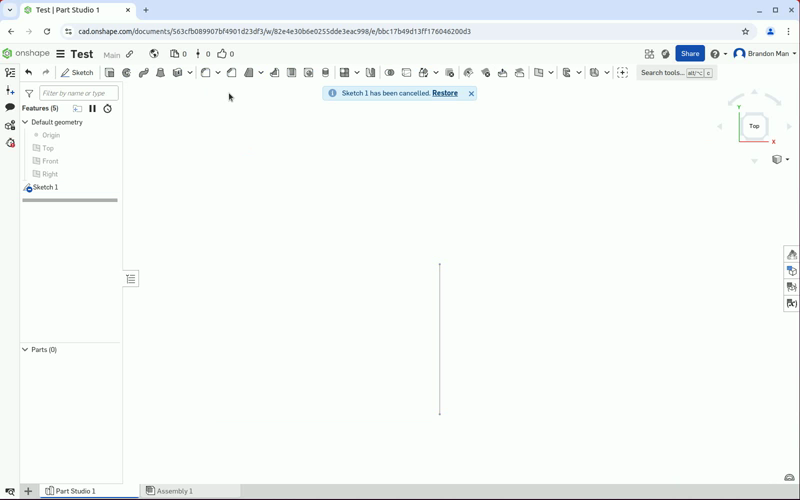
key(shift+h)
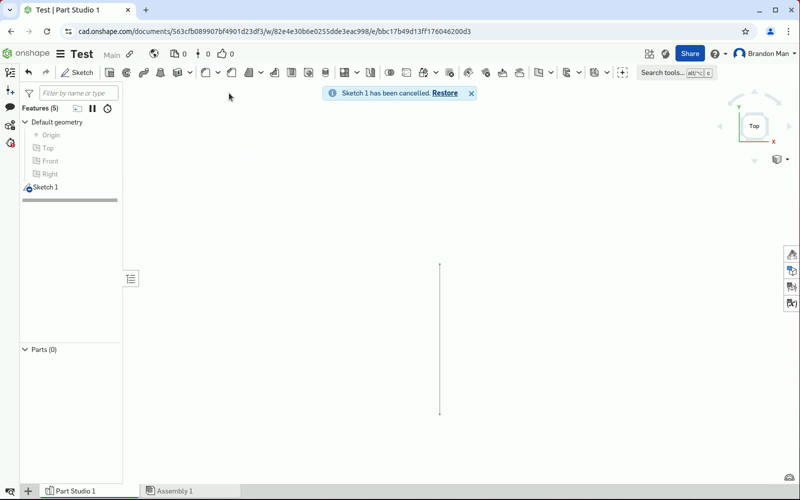
key(shift+s)
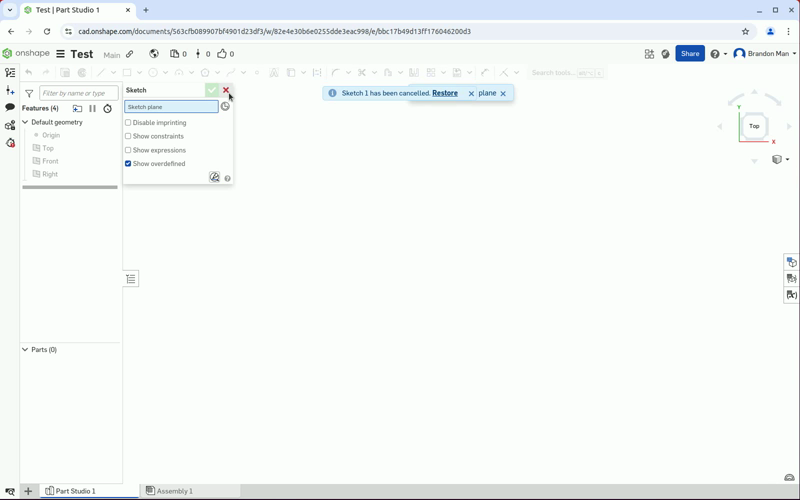
mouse_move(73, 150)
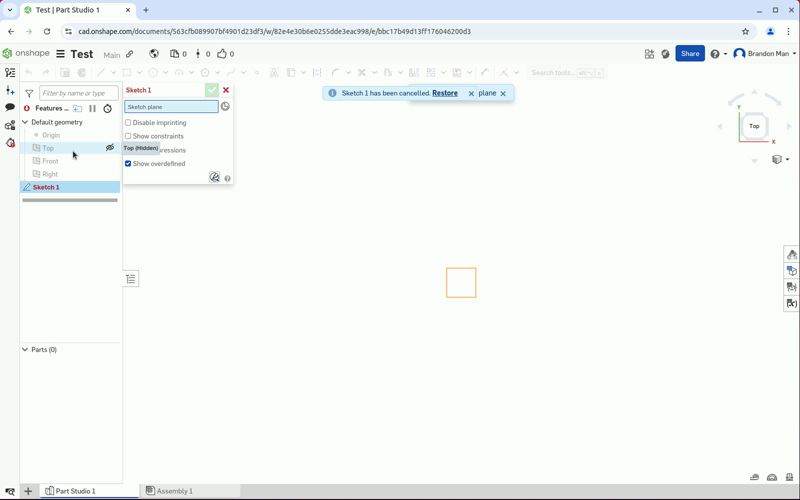
click(73, 150)
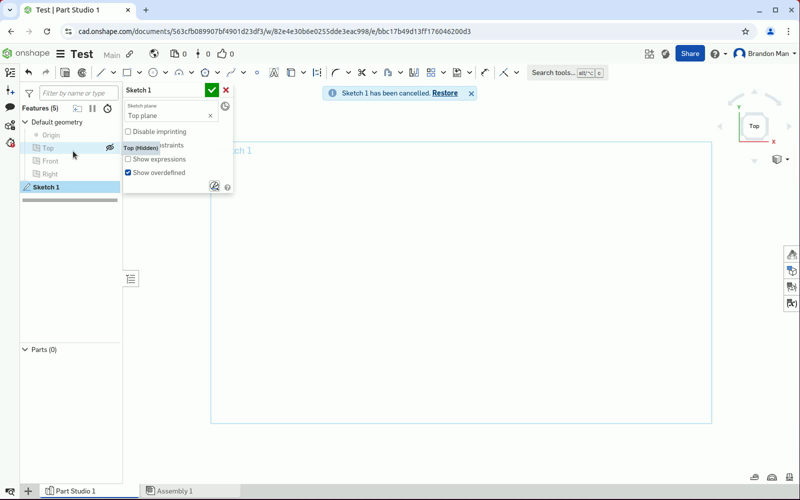
mouse_move(73, 352)
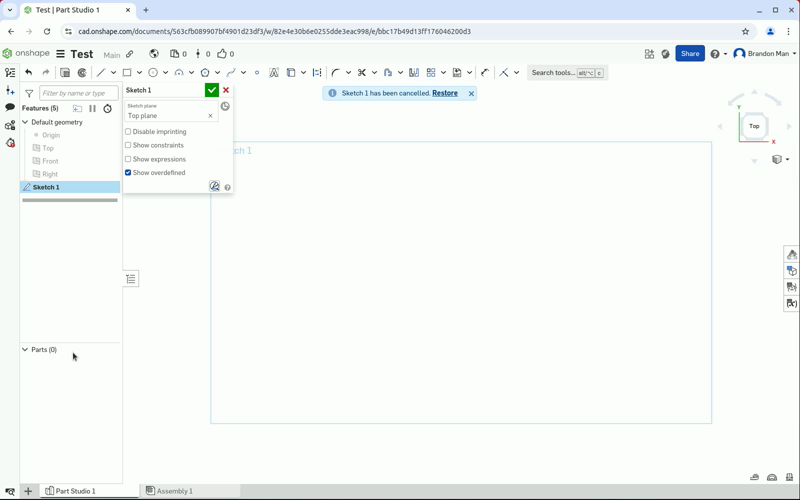
key(y)
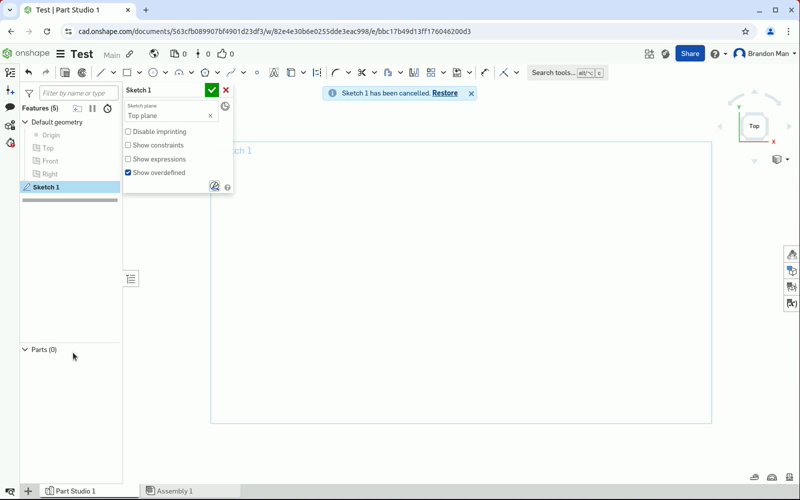
key(l)
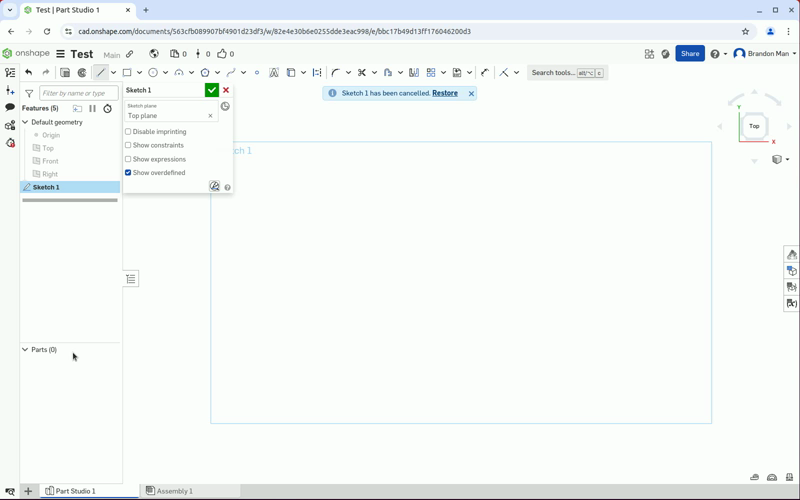
key_down(shift)
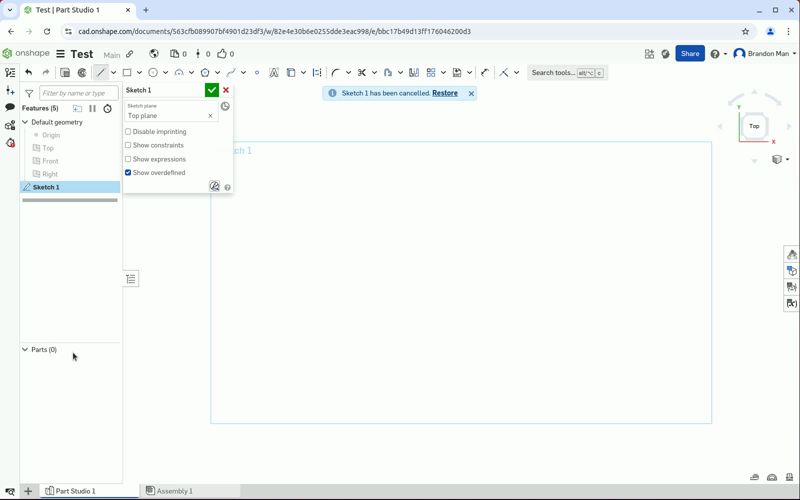
mouse_move(386, 348)
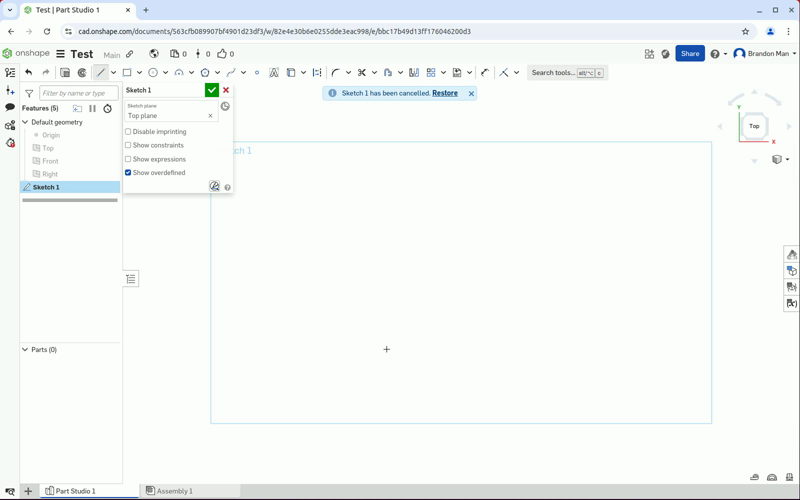
click(386, 348)
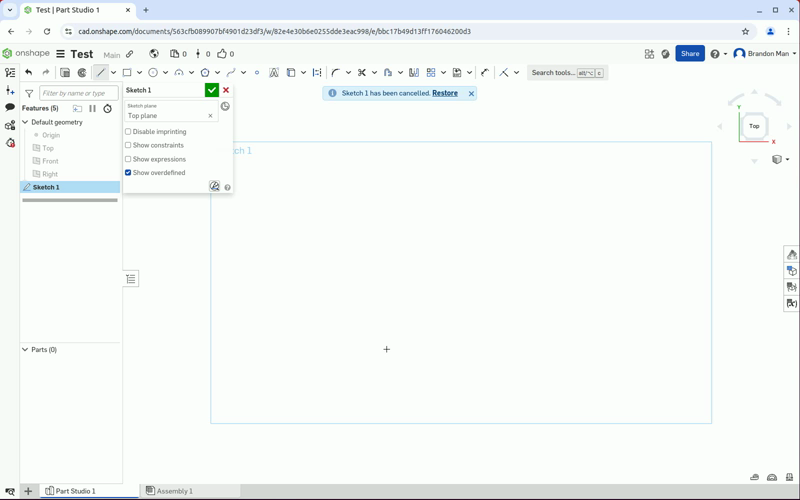
key_up(shift)
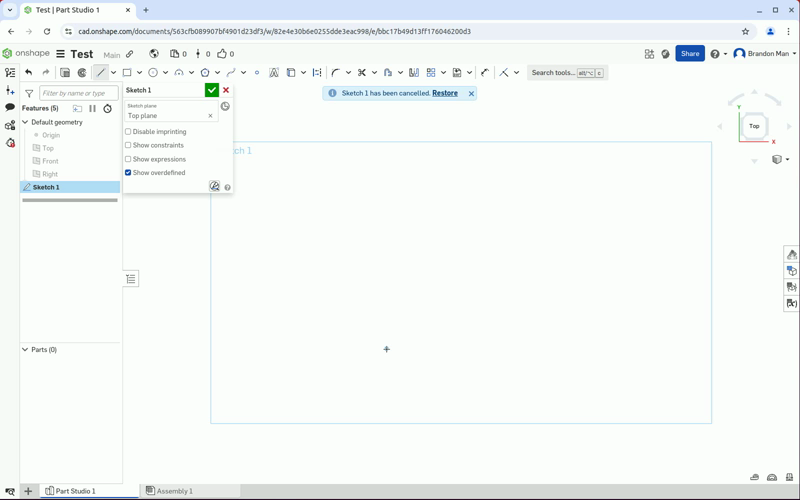
key_down(shift)
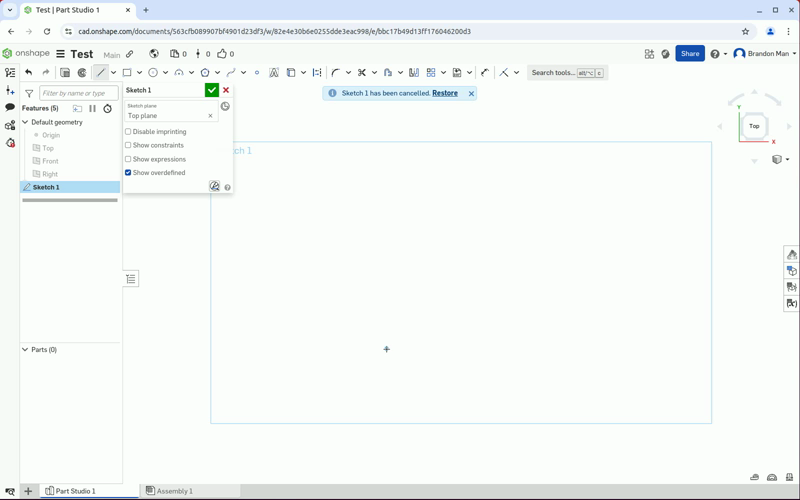
mouse_move(533, 348)
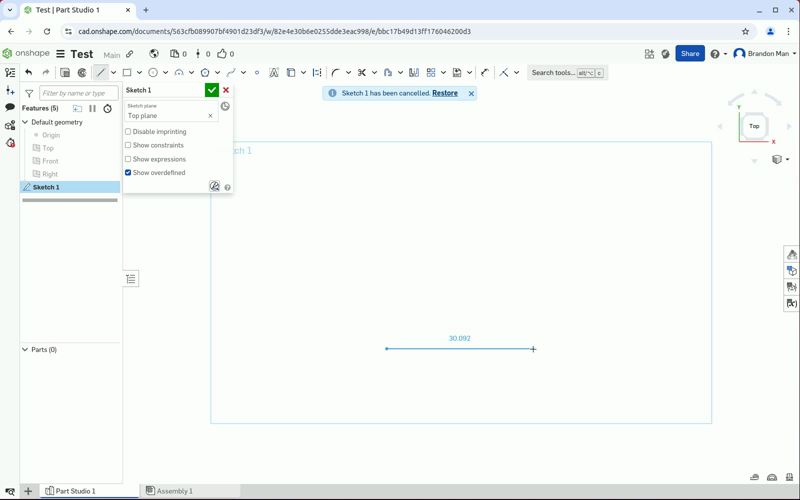
click(533, 348)
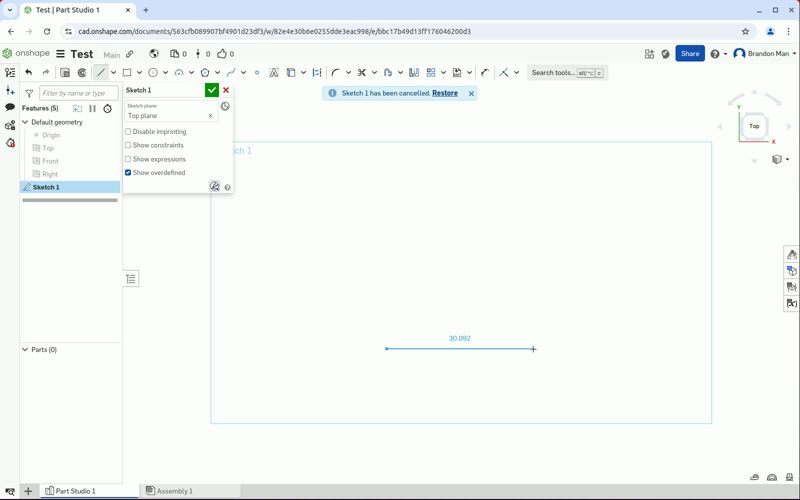
key_up(shift)
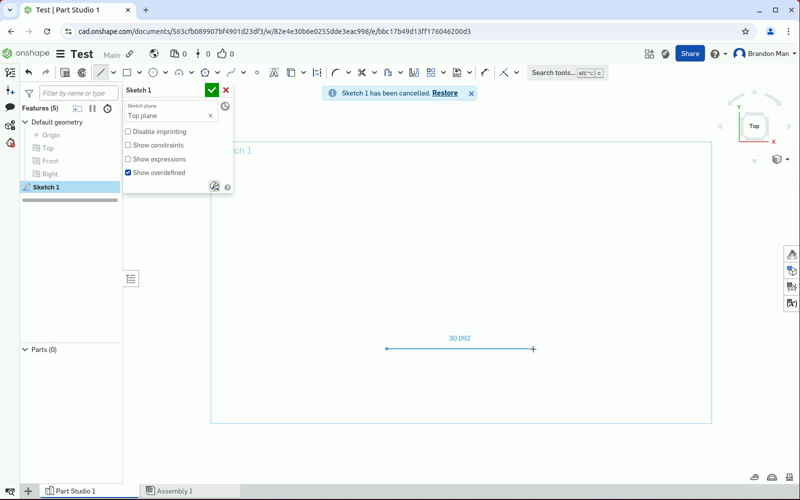
key_down(shift)
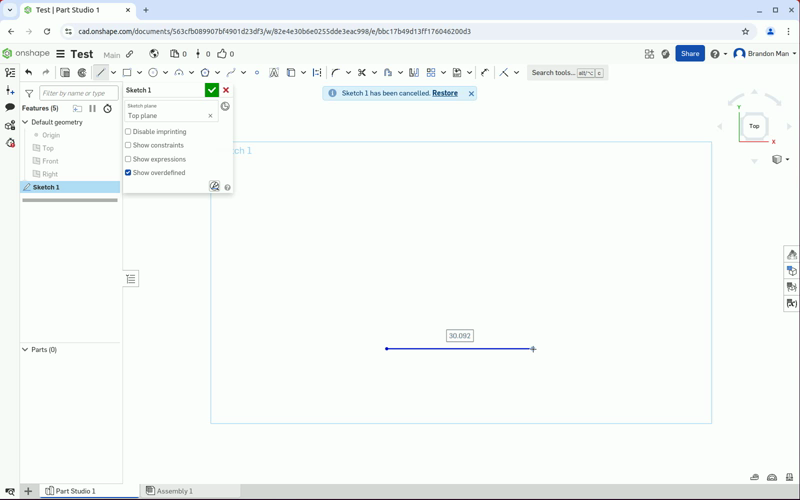
mouse_move(533, 217)
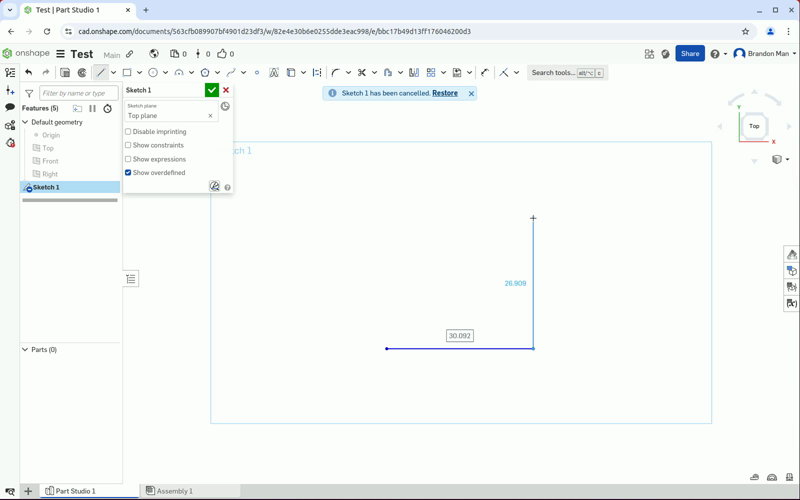
click(533, 217)
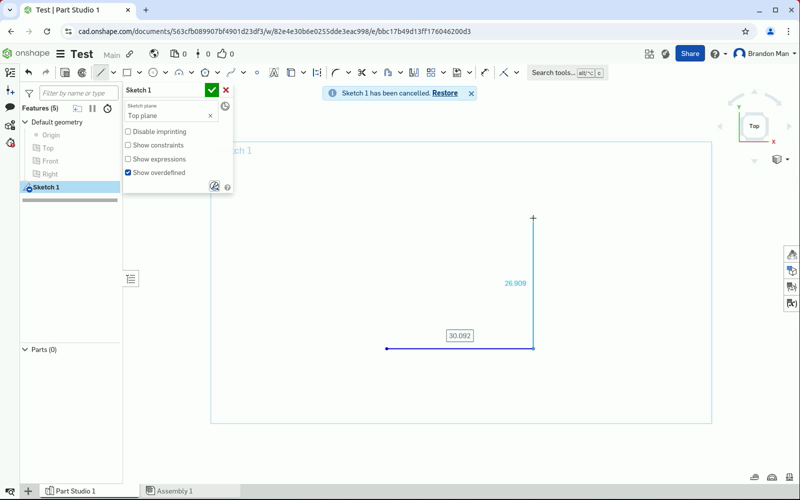
key_up(shift)
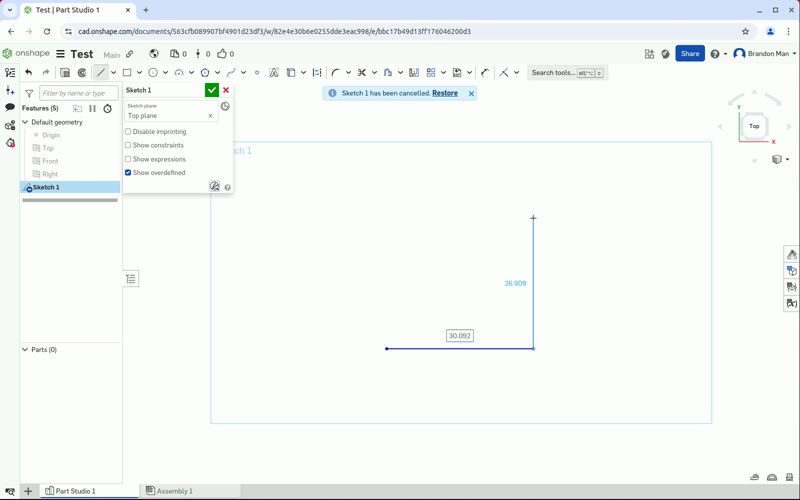
key_down(shift)
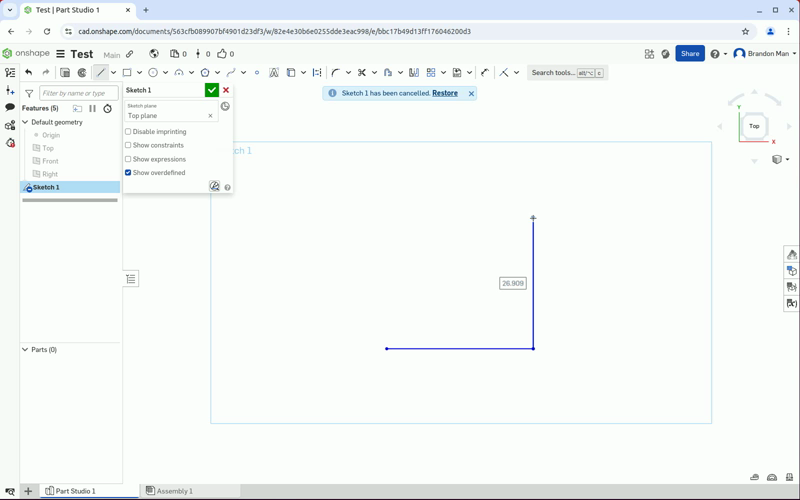
mouse_move(386, 217)
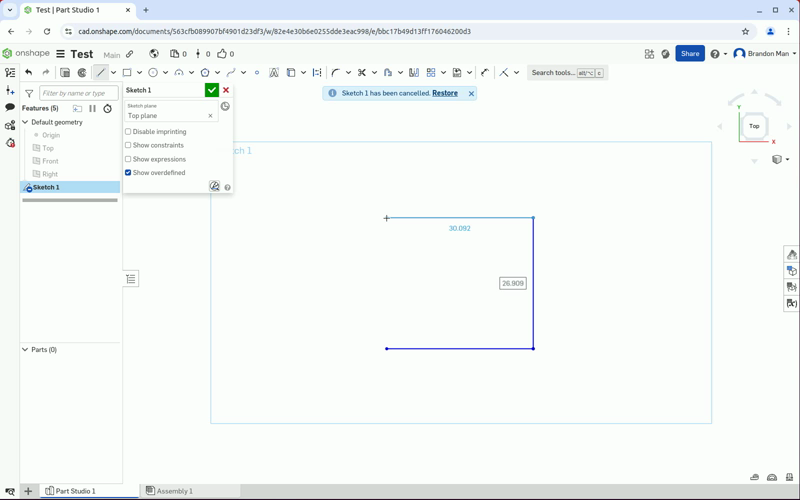
click(386, 217)
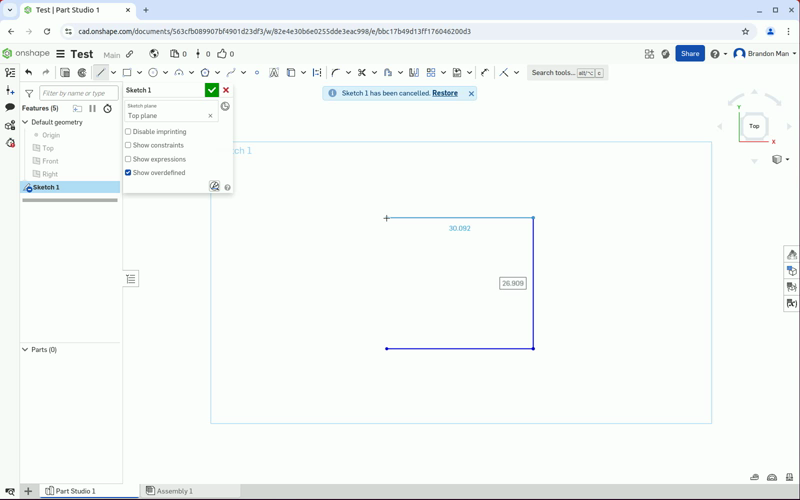
key_up(shift)
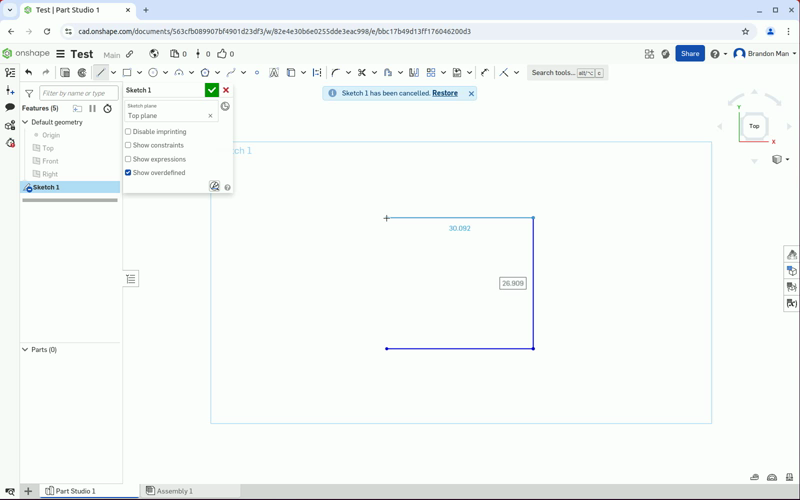
key_down(shift)
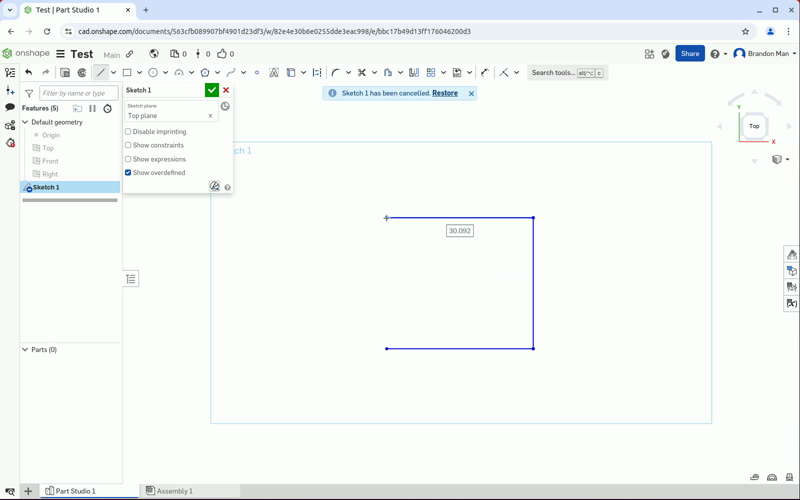
mouse_move(386, 348)
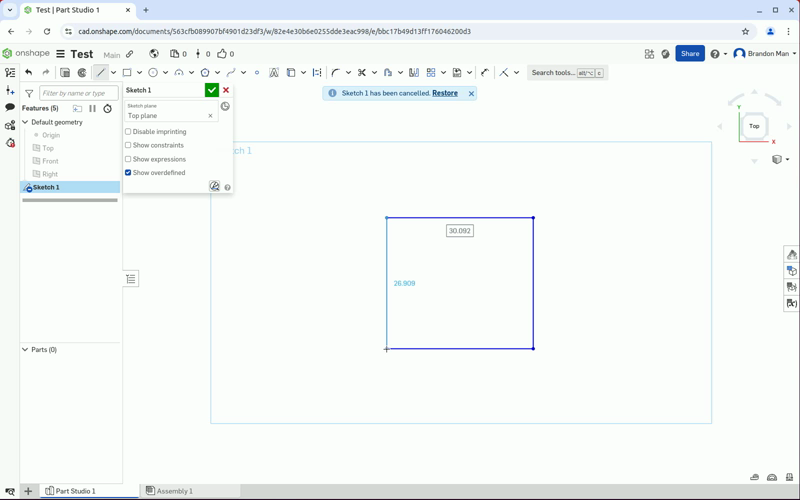
key_up(shift)
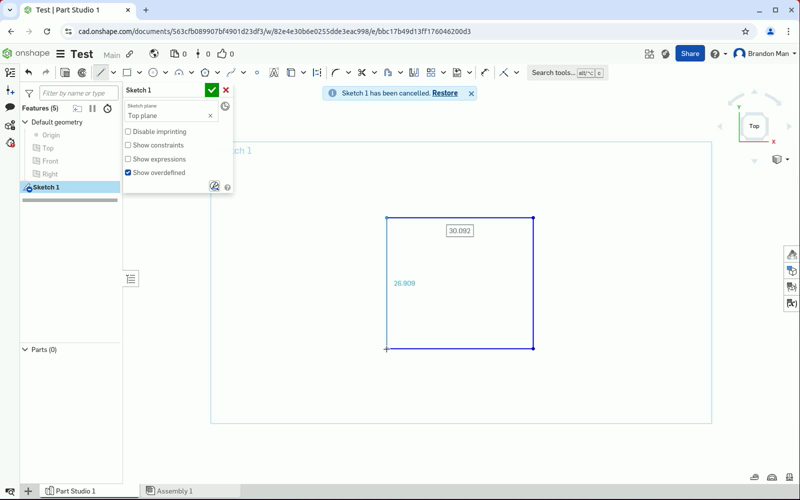
click(386, 348)
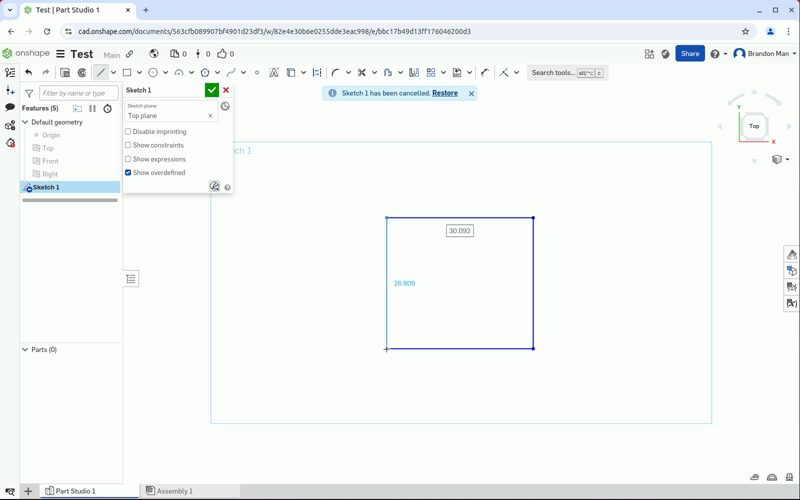
key(esc)
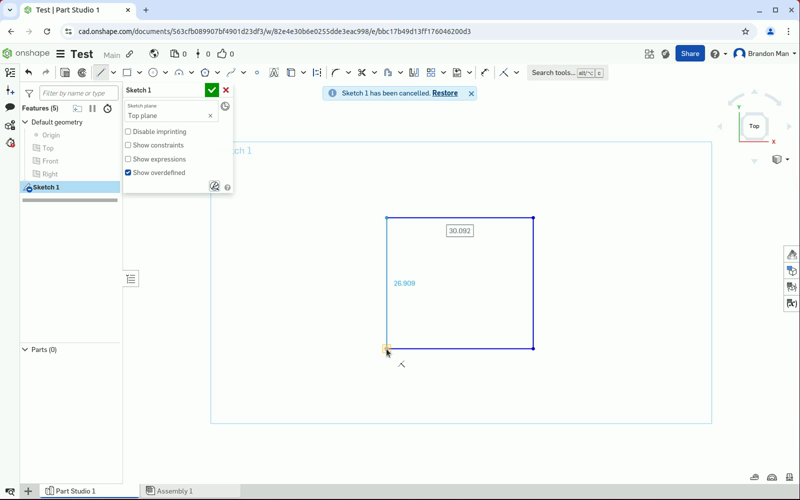
mouse_move(467, 318)
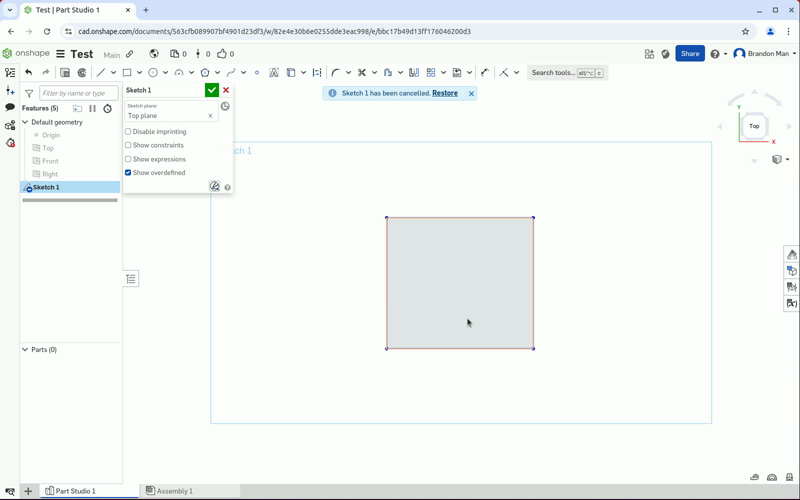
click(467, 318)
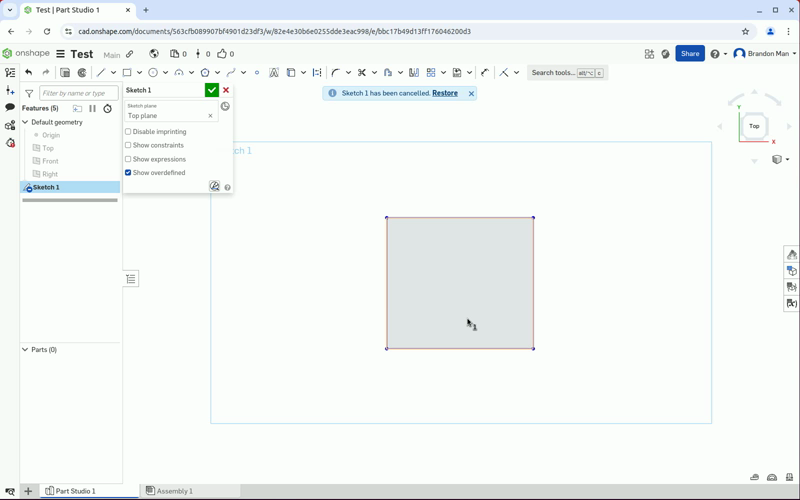
mouse_move(73, 352)
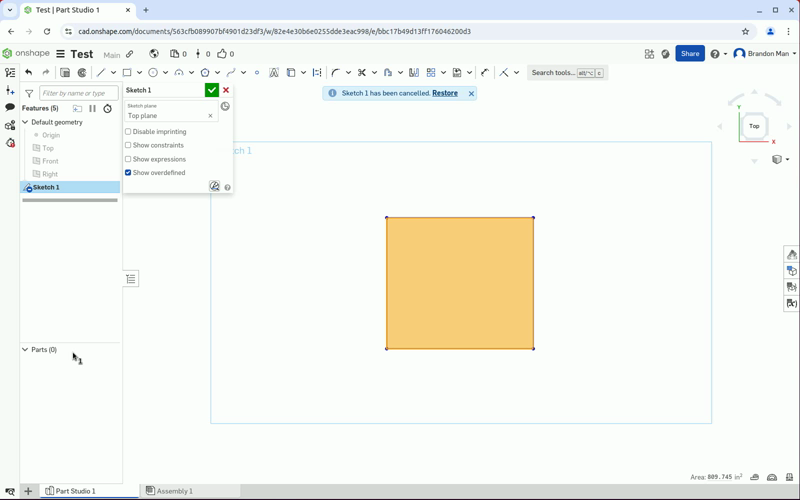
key(shift+y)
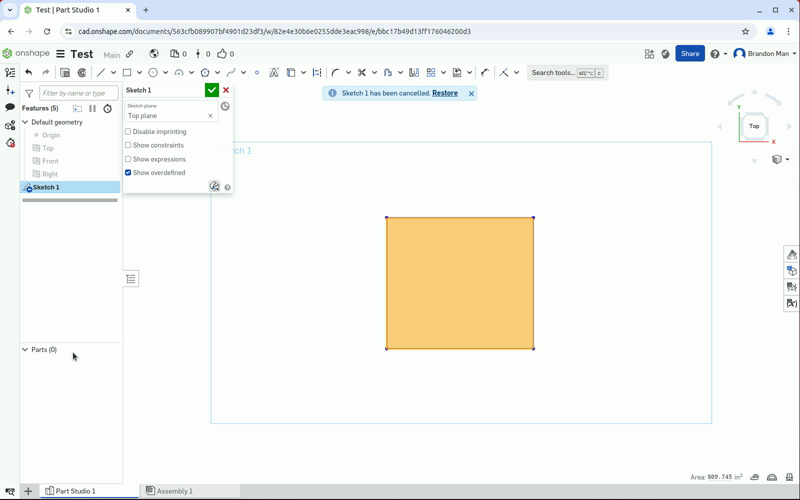
key(shift+e)
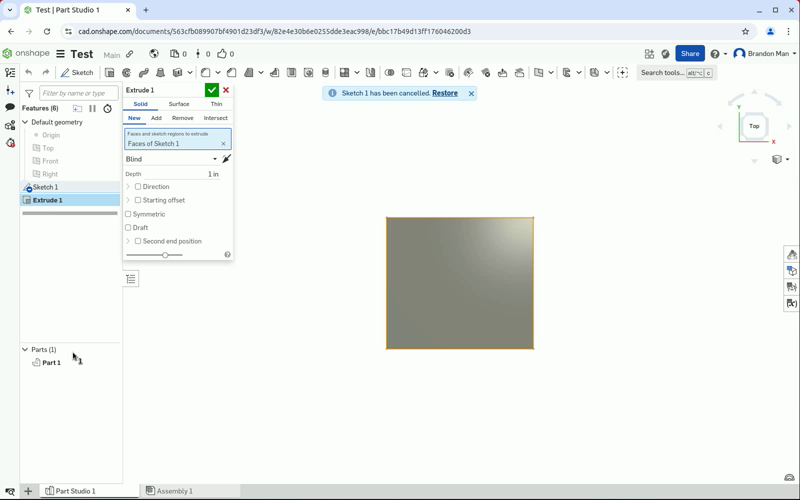
mouse_move(143, 106)
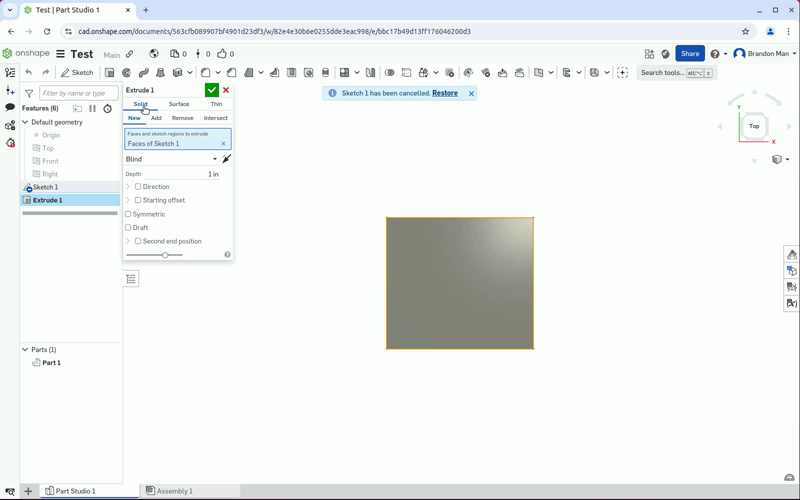
click(143, 106)
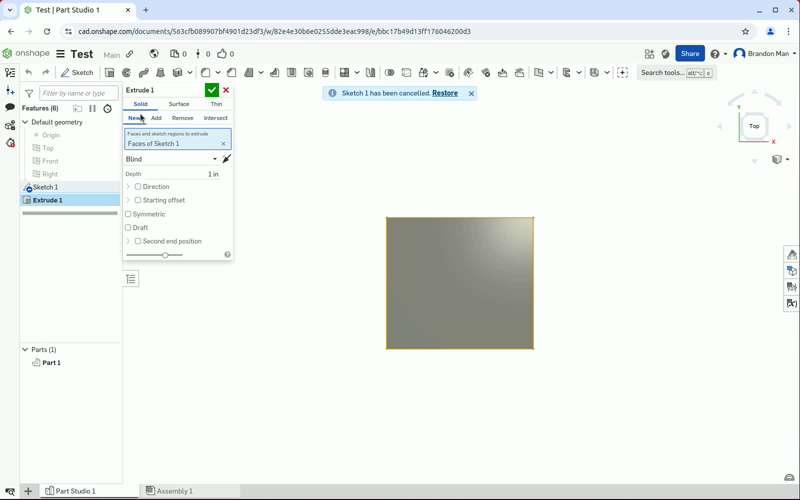
mouse_move(137, 120)
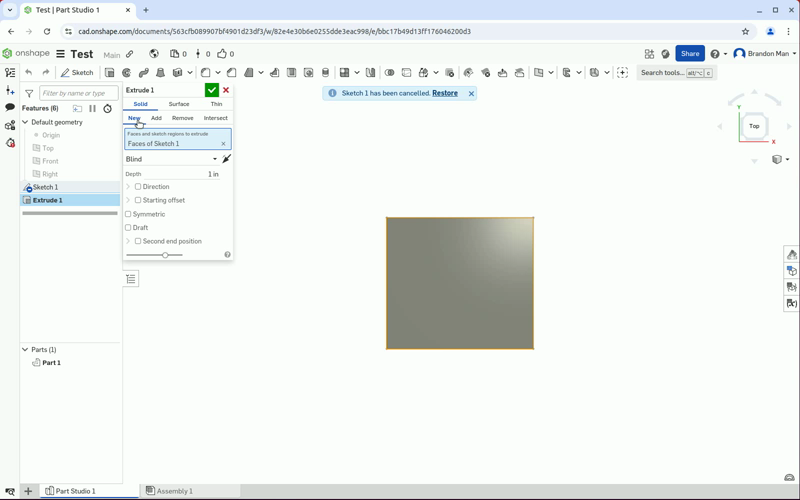
click(137, 120)
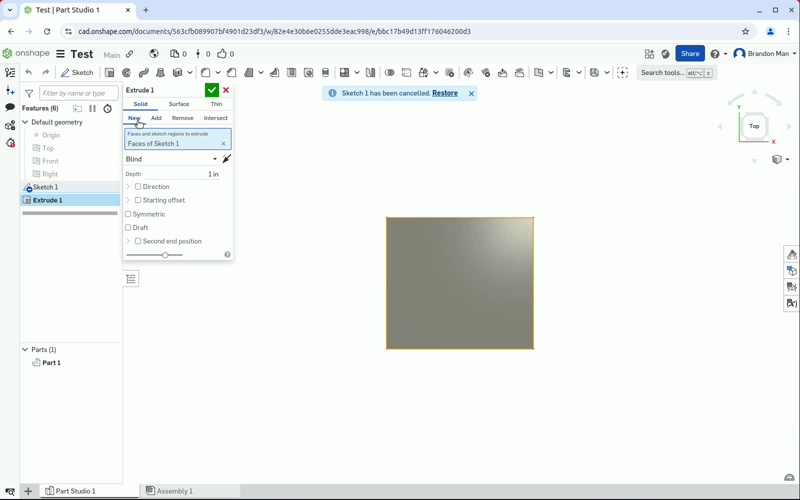
key(tab, 4)
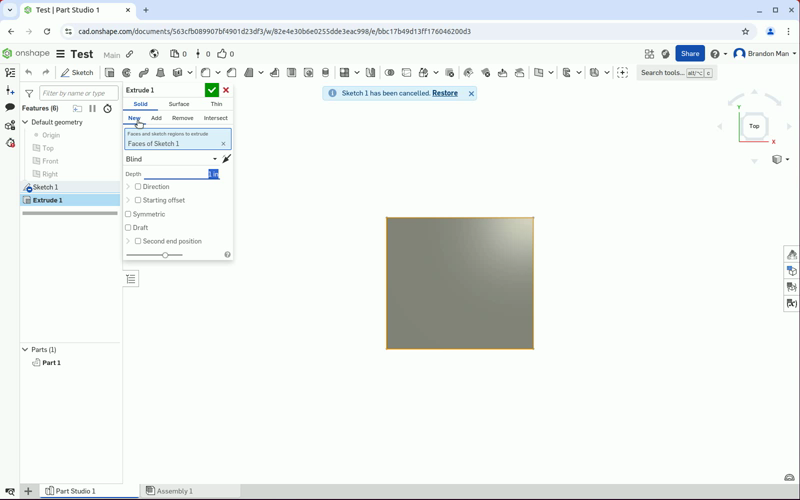
text(23.108)
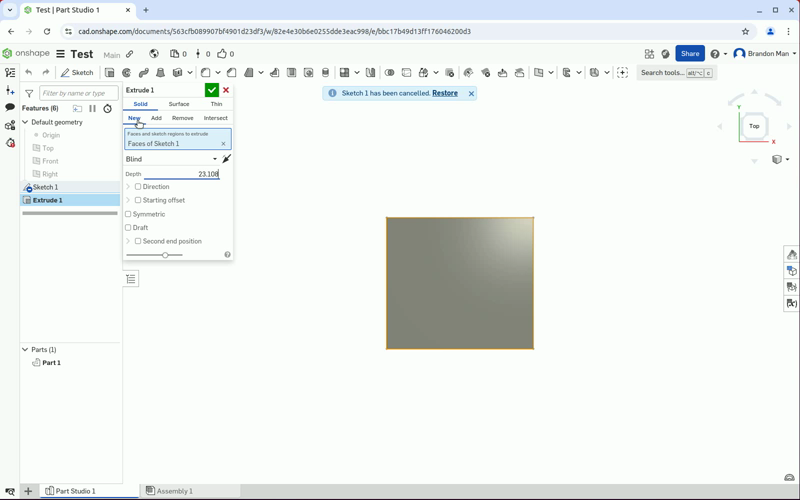
key(enter)
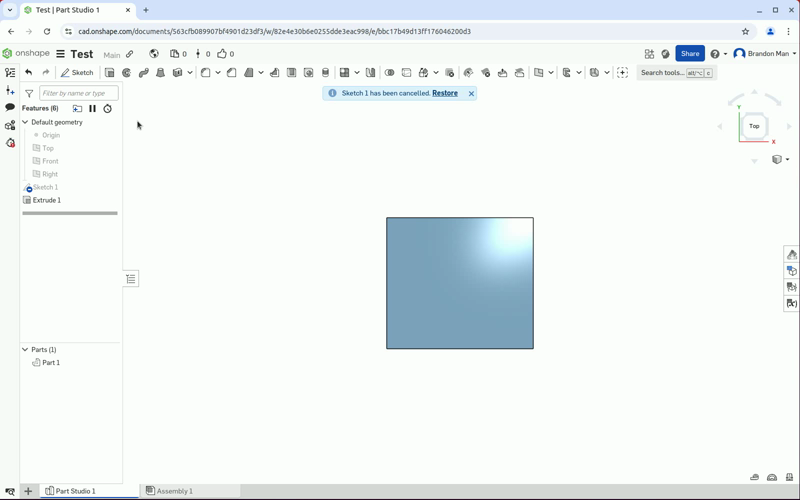
key(shift+h)
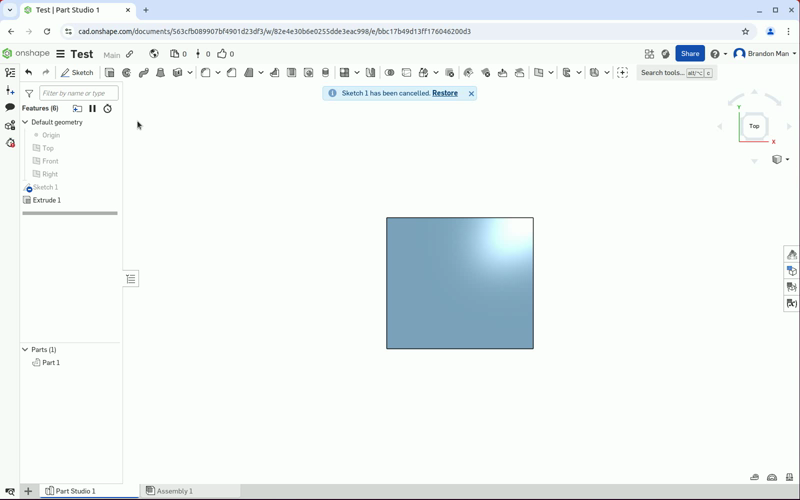
key(shift+h)
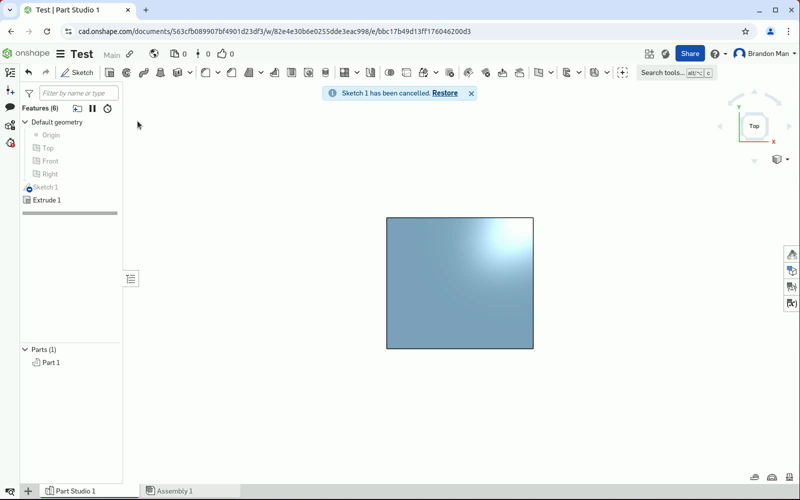
mouse_move(73, 189)
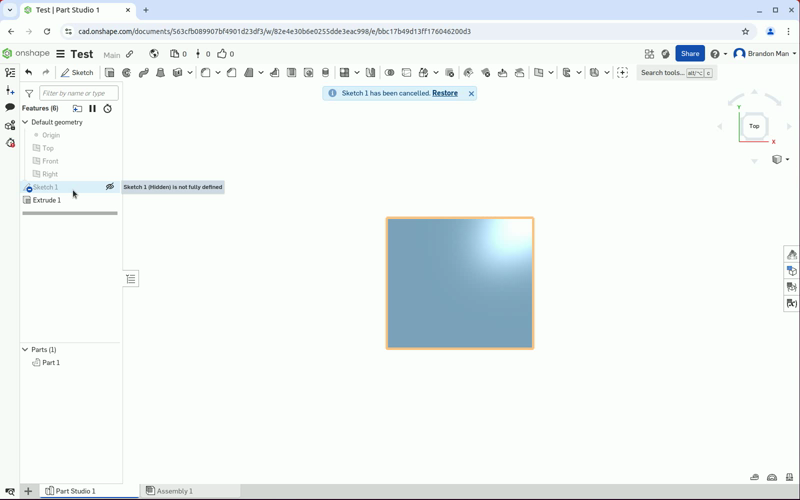
click(73, 189)
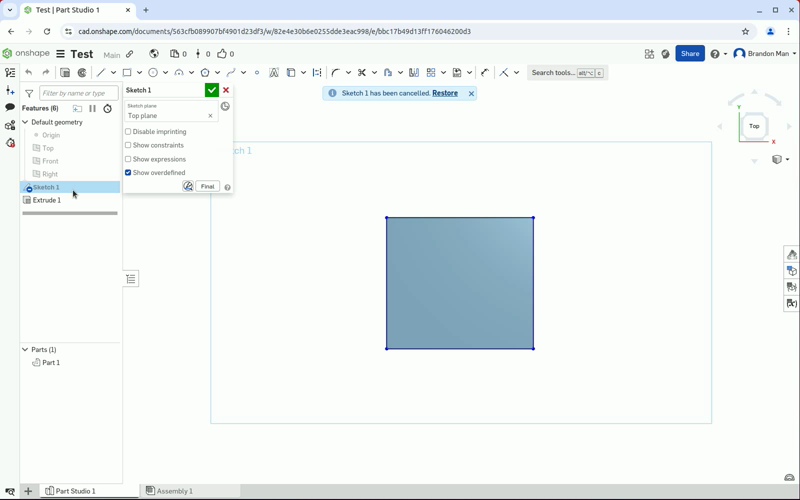
mouse_move(229, 92)
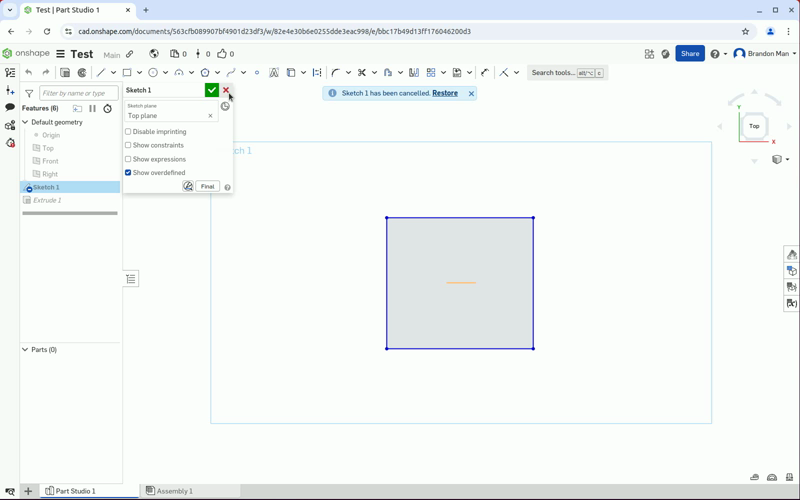
click(229, 92)
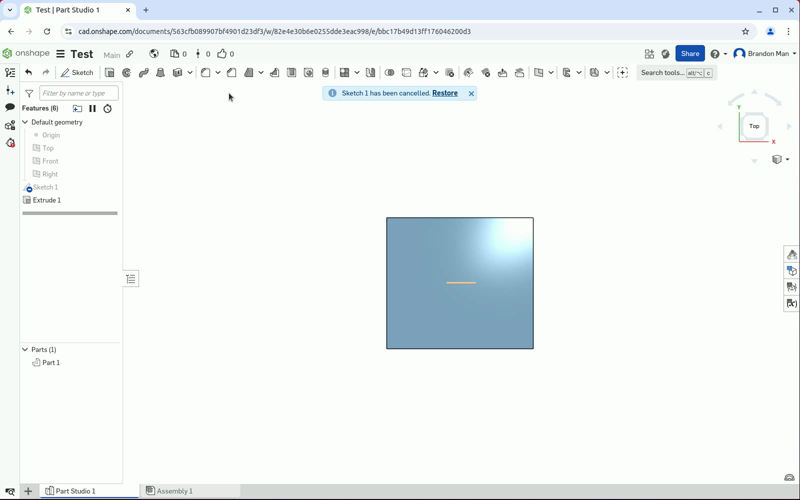
mouse_move(541, 75)
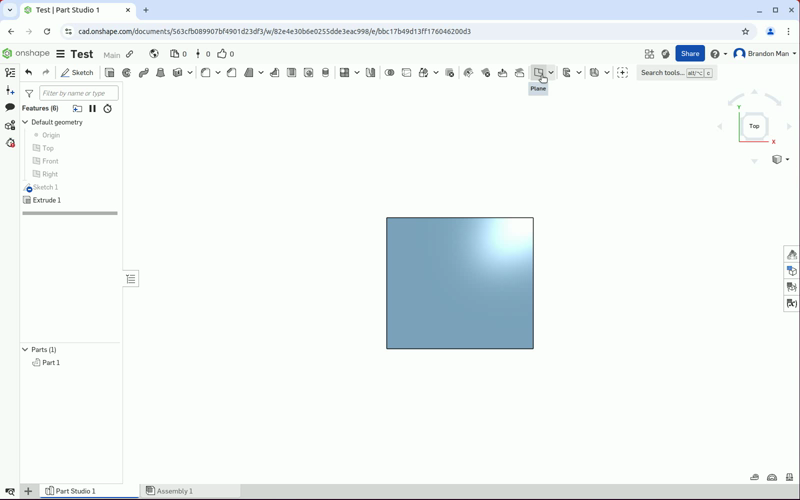
click(541, 75)
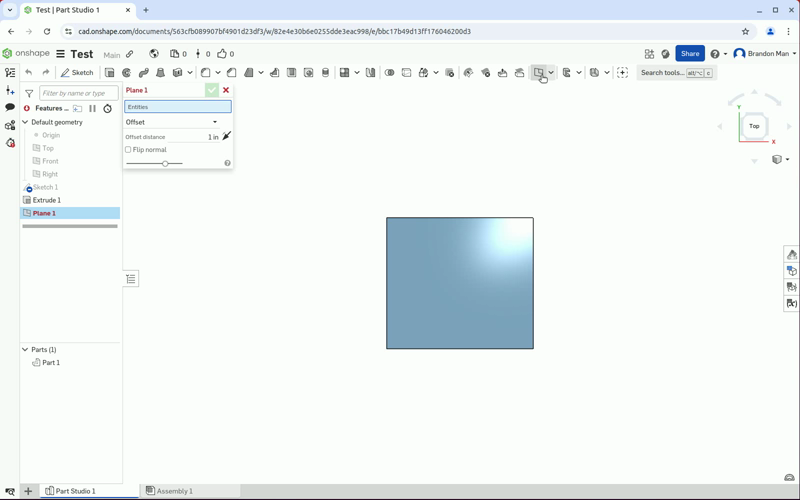
mouse_move(73, 150)
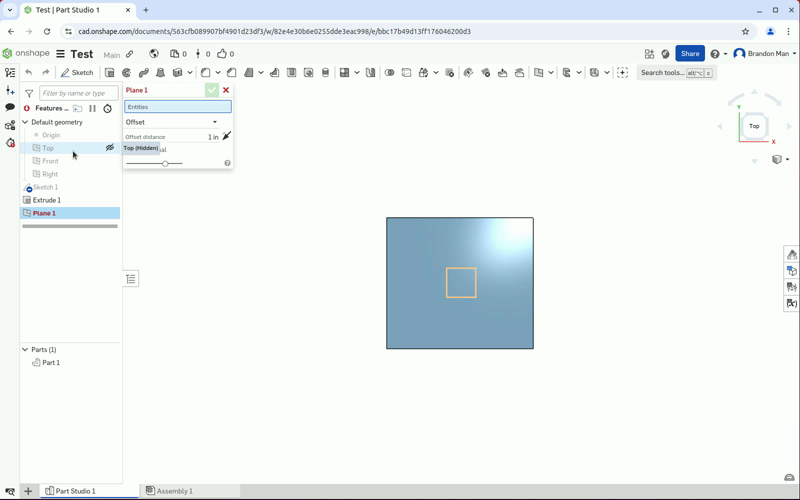
click(73, 150)
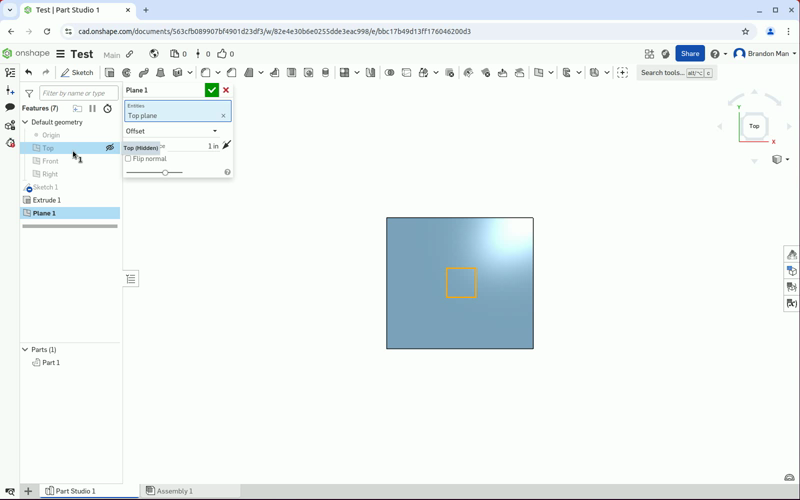
key(tab, 2)
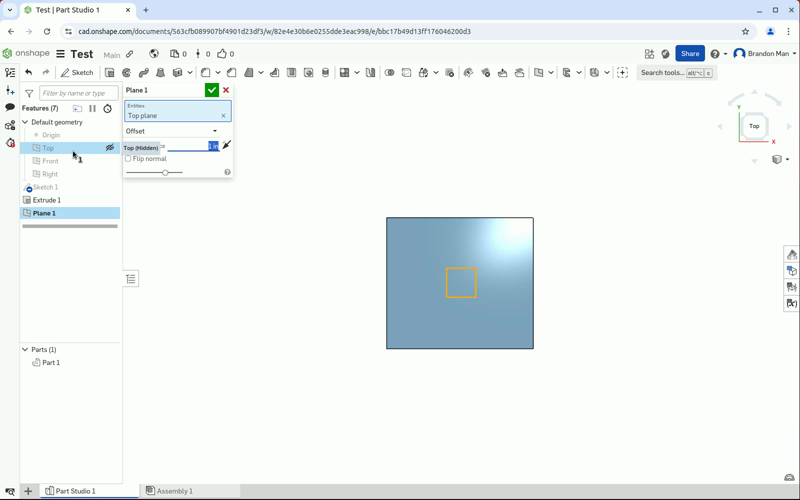
text(23.108)
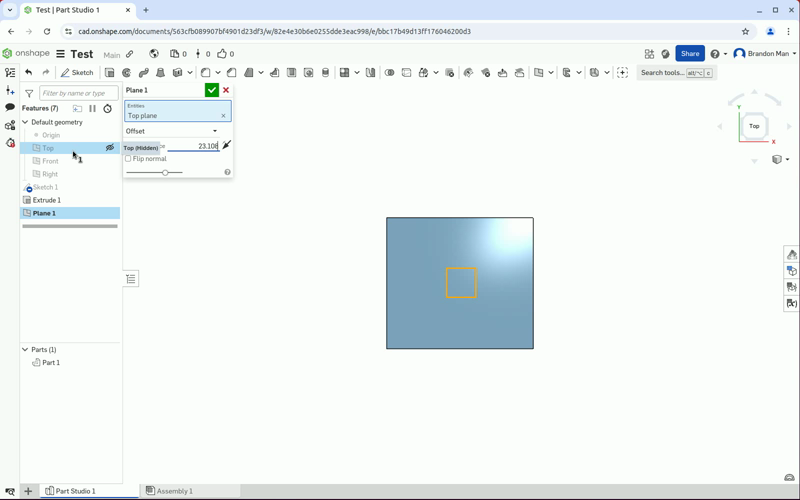
key(enter, 2)
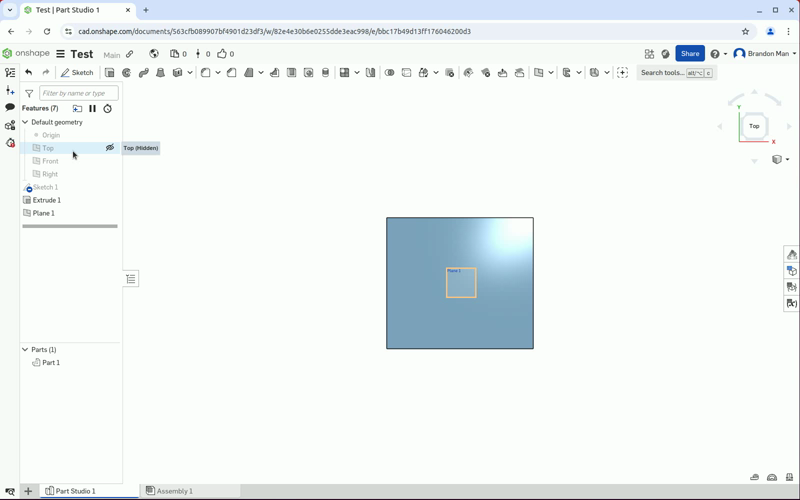
key(shift+s)
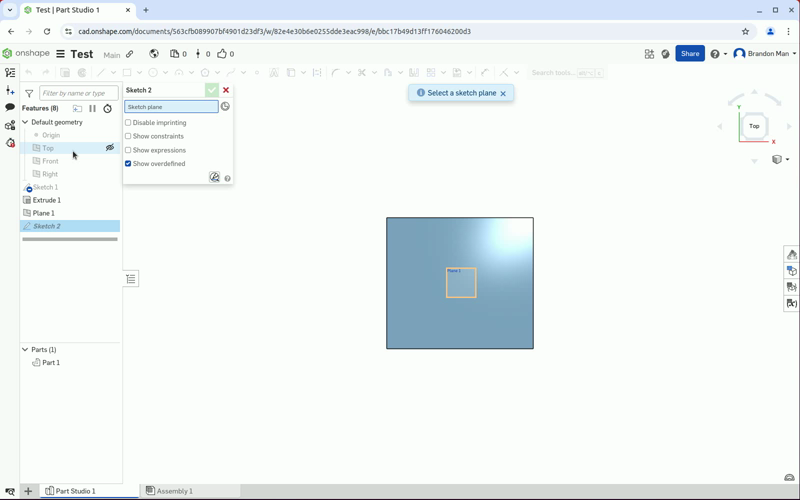
mouse_move(73, 215)
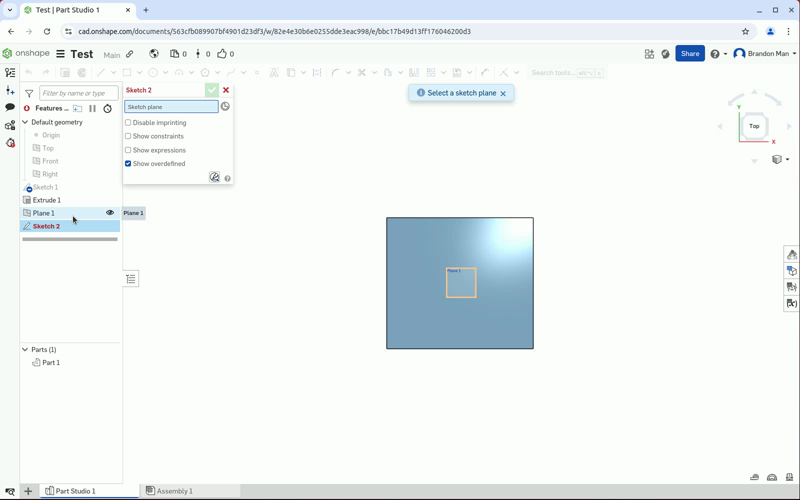
click(73, 215)
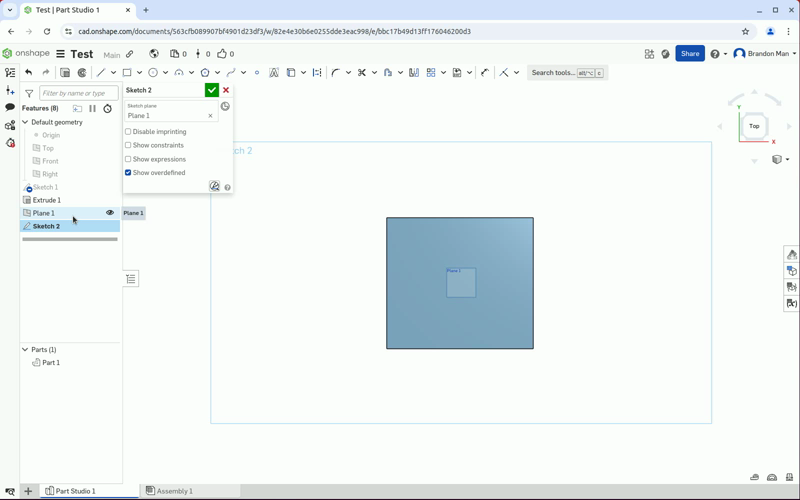
mouse_move(73, 352)
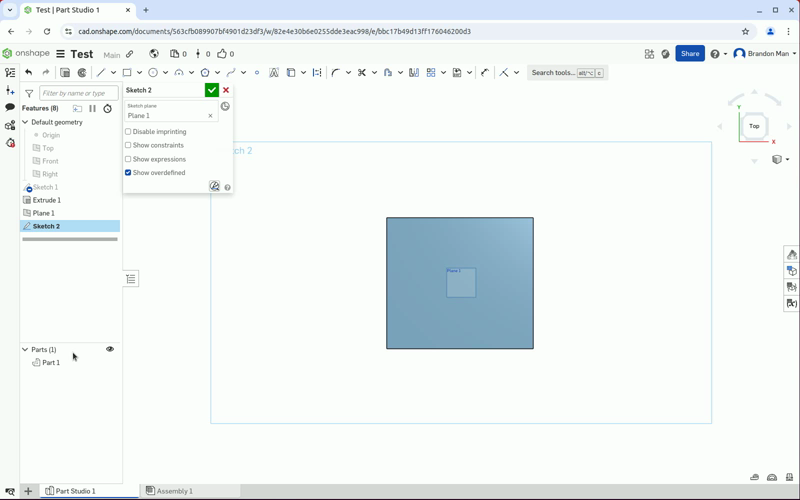
key(y)
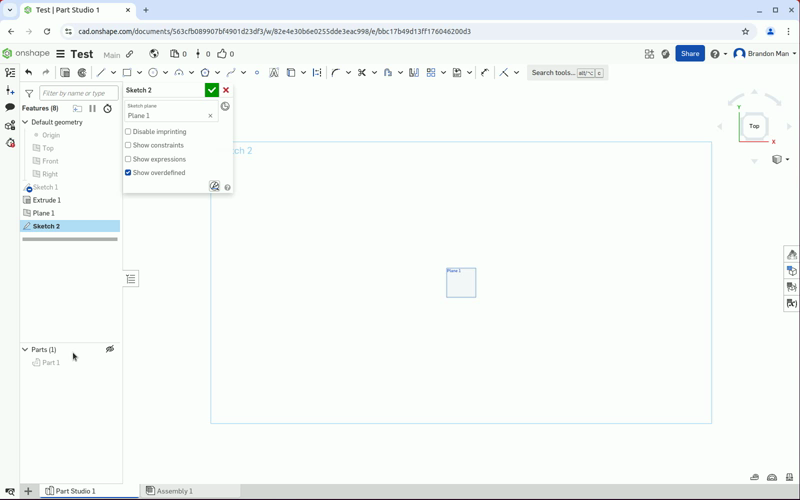
key(l)
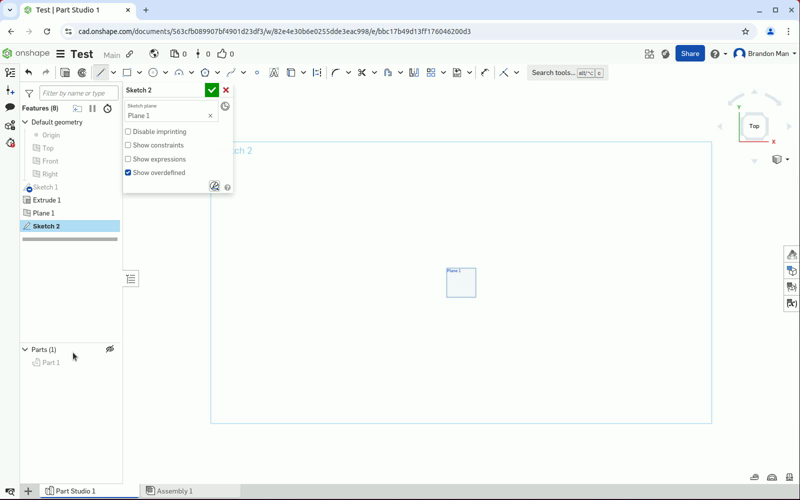
key_down(shift)
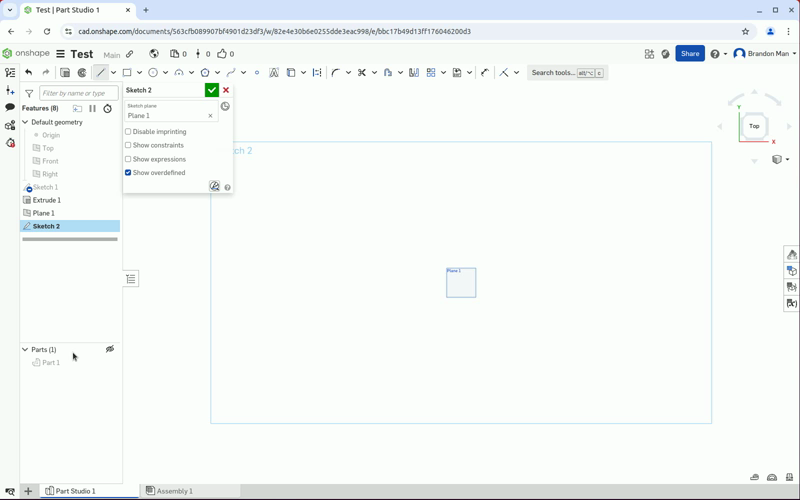
mouse_move(401, 335)
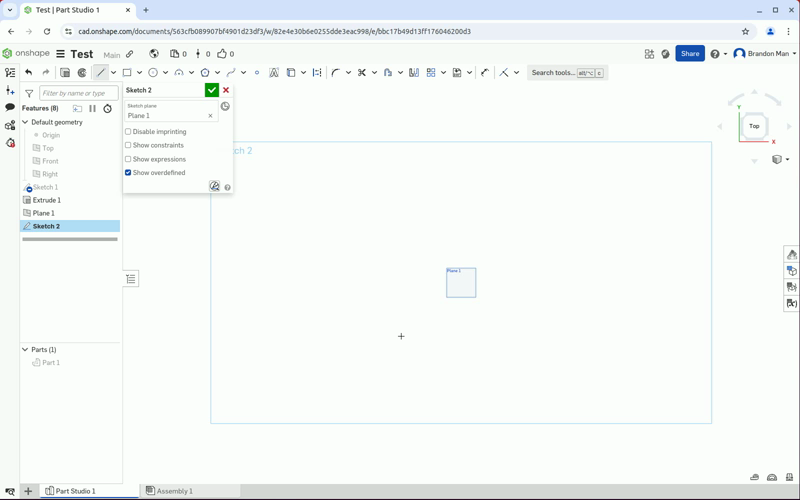
click(401, 335)
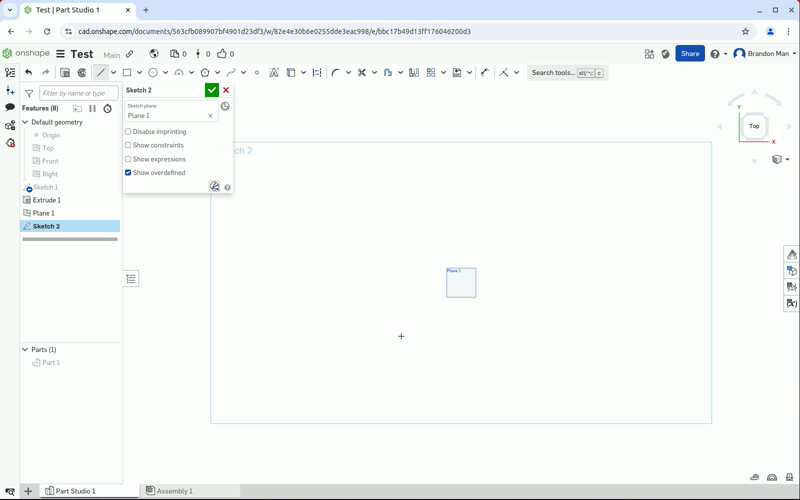
key_up(shift)
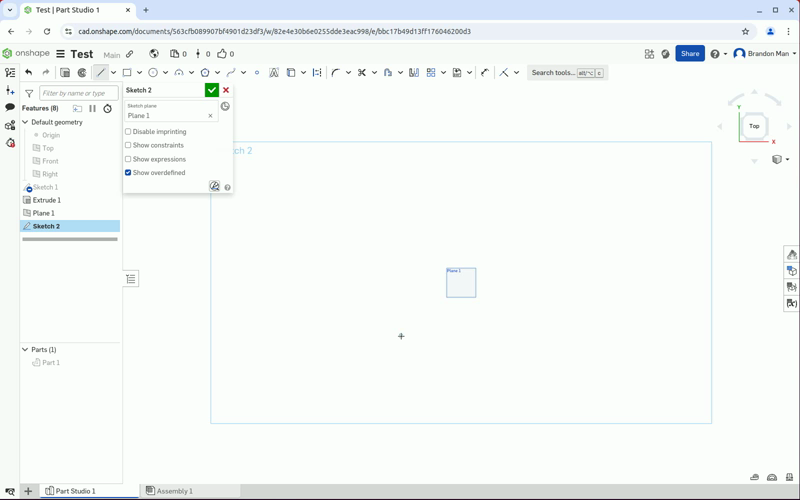
key_down(shift)
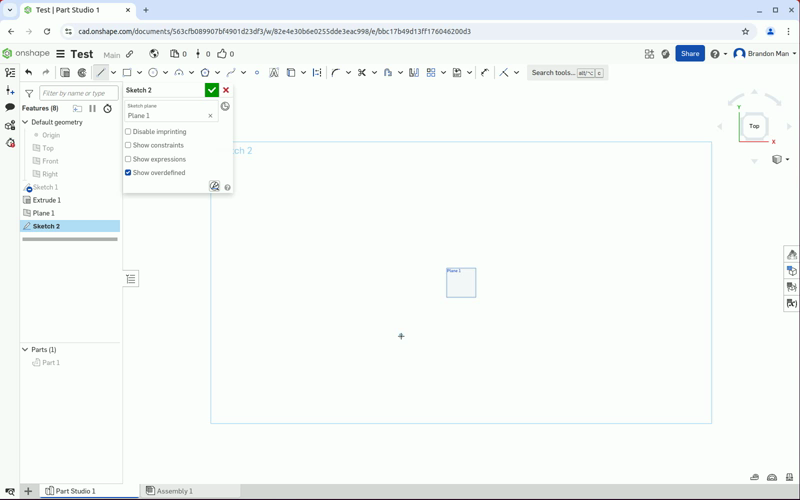
mouse_move(516, 335)
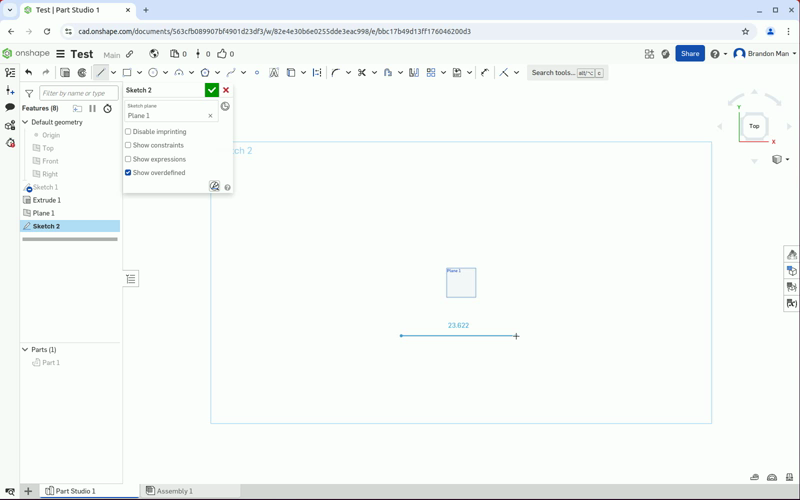
click(516, 335)
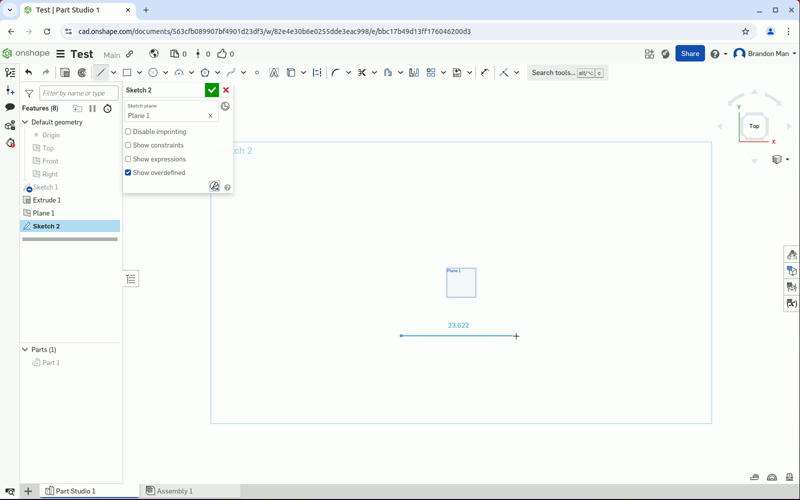
key_up(shift)
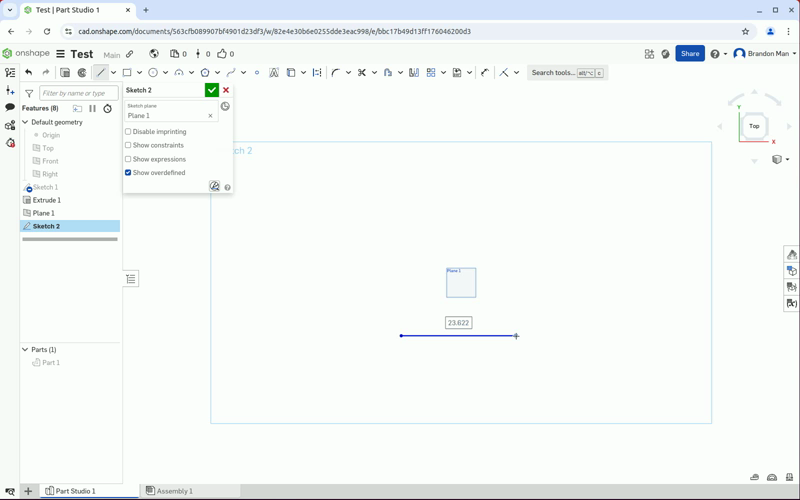
key_down(shift)
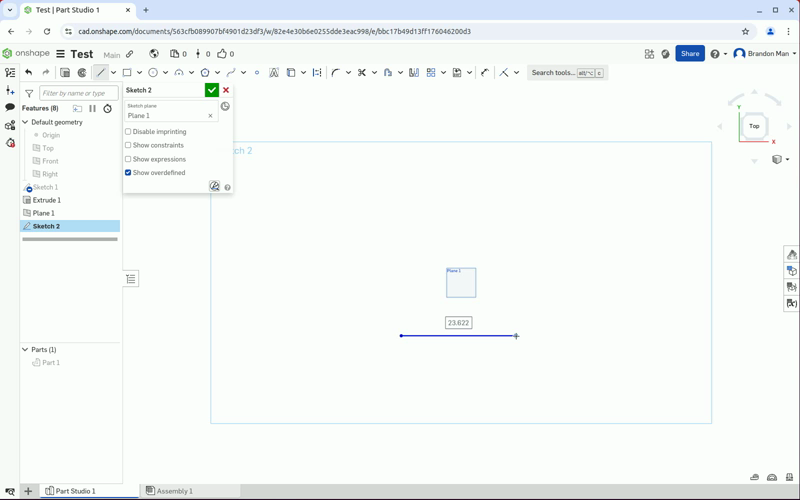
mouse_move(516, 229)
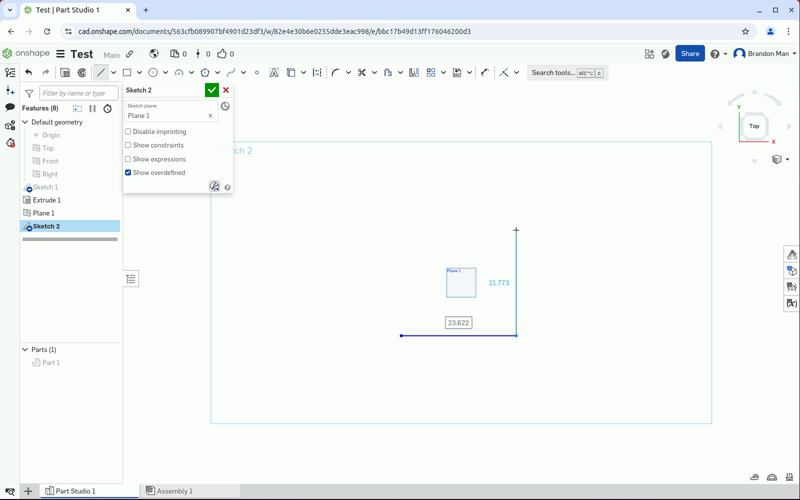
click(516, 229)
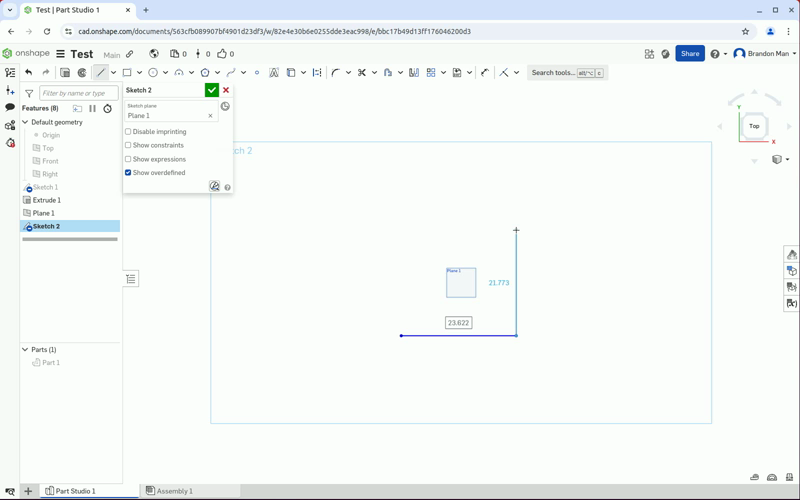
key_up(shift)
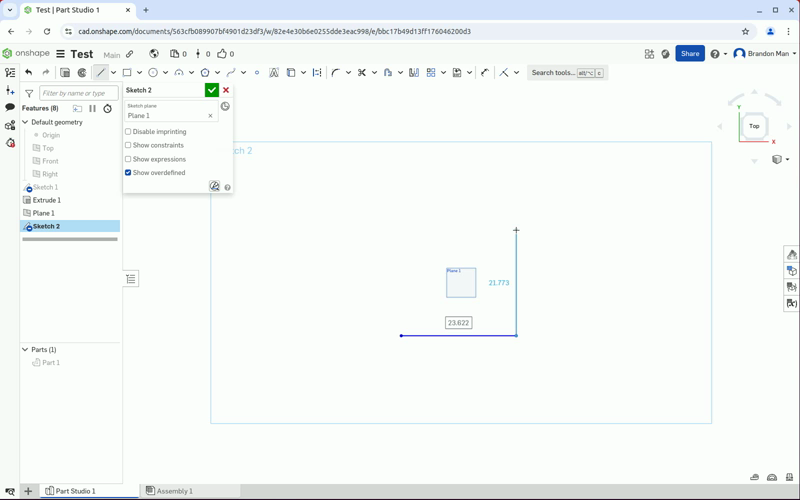
key_down(shift)
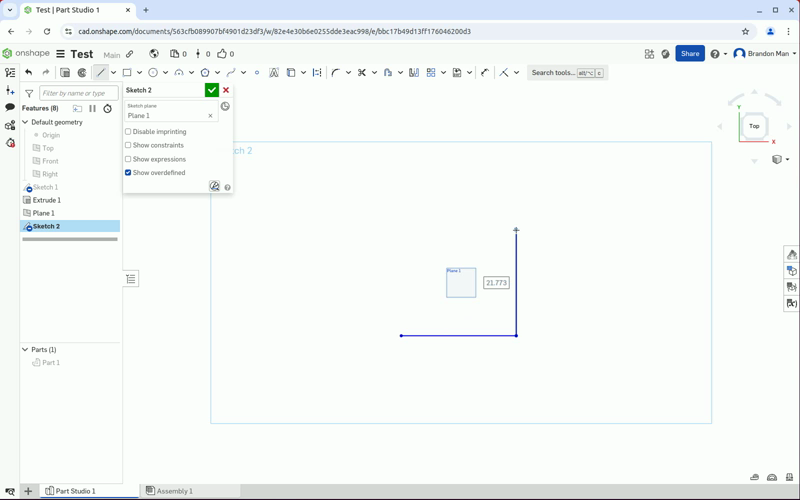
mouse_move(401, 229)
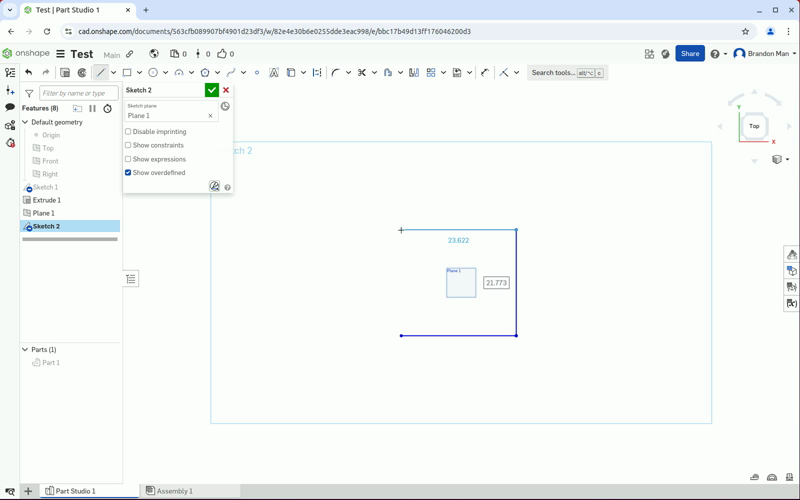
click(401, 229)
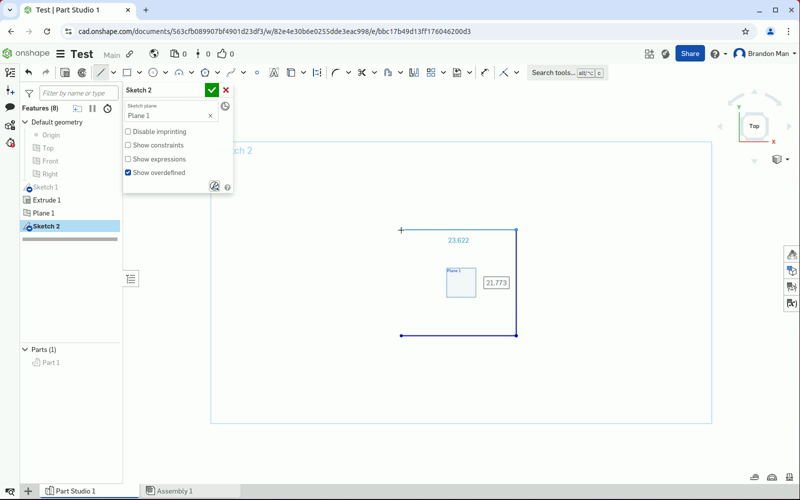
key_up(shift)
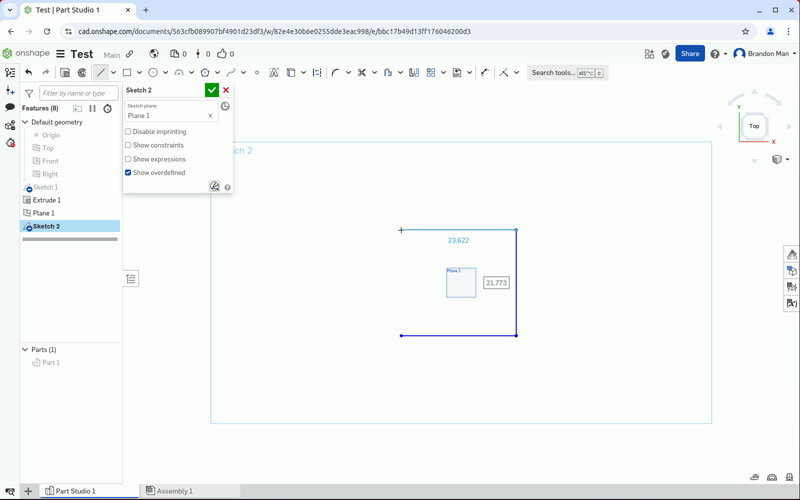
key_down(shift)
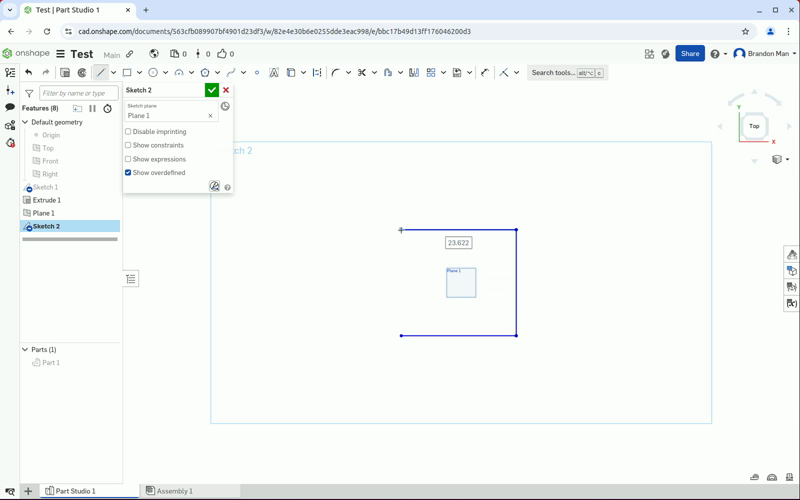
mouse_move(401, 335)
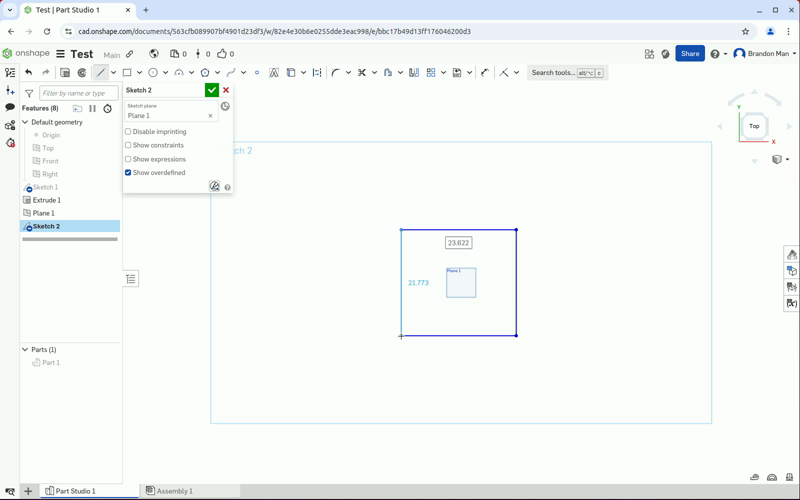
key_up(shift)
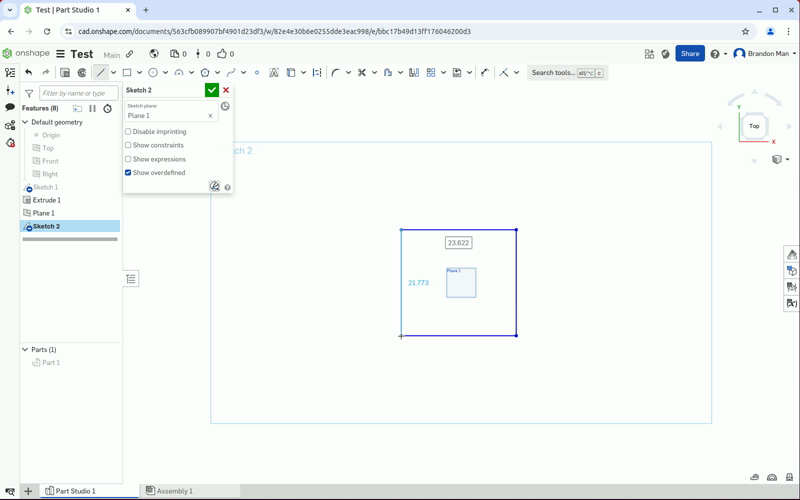
click(401, 335)
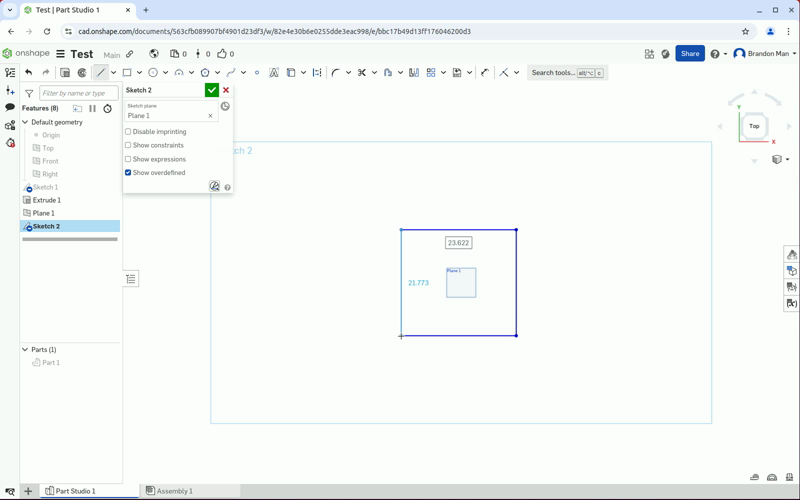
key(esc)
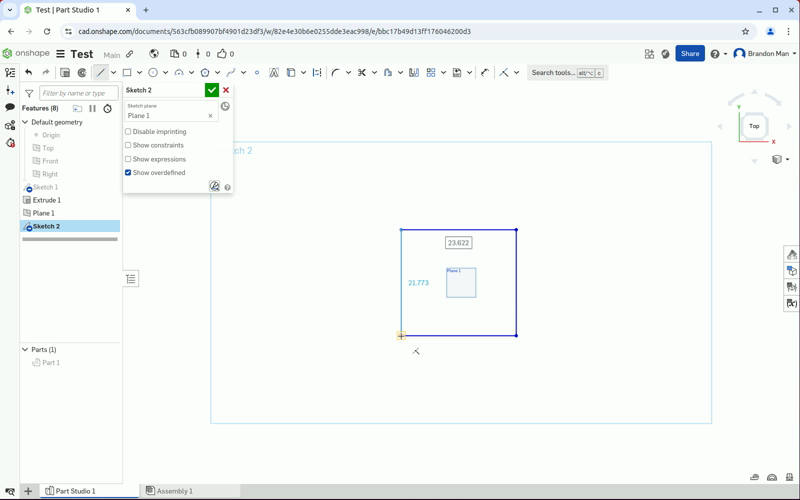
mouse_move(468, 238)
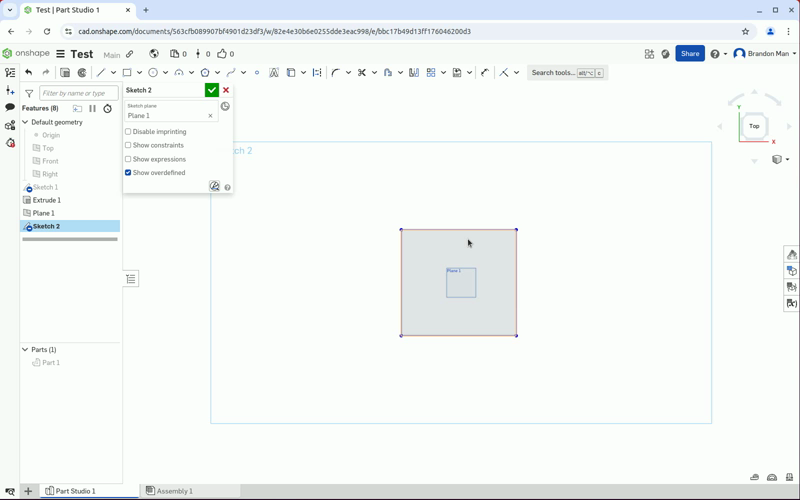
click(468, 238)
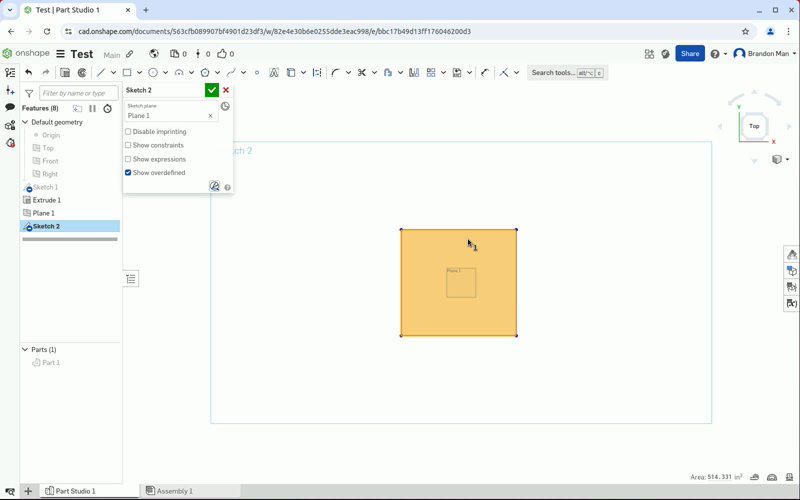
mouse_move(73, 352)
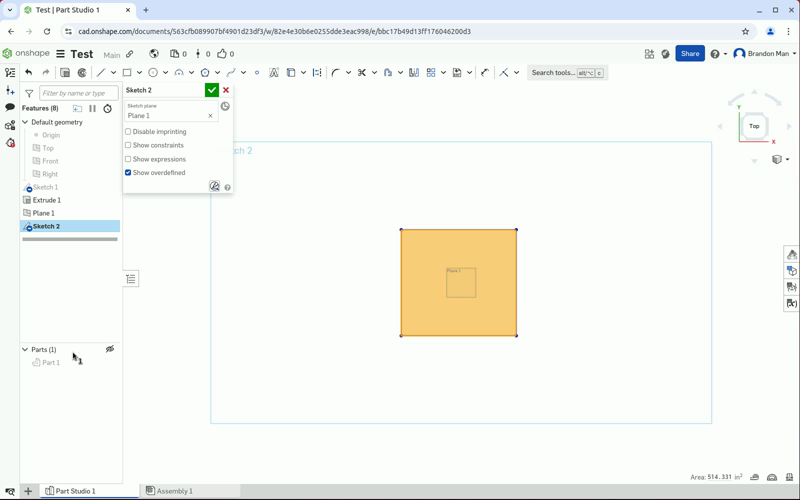
key(shift+y)
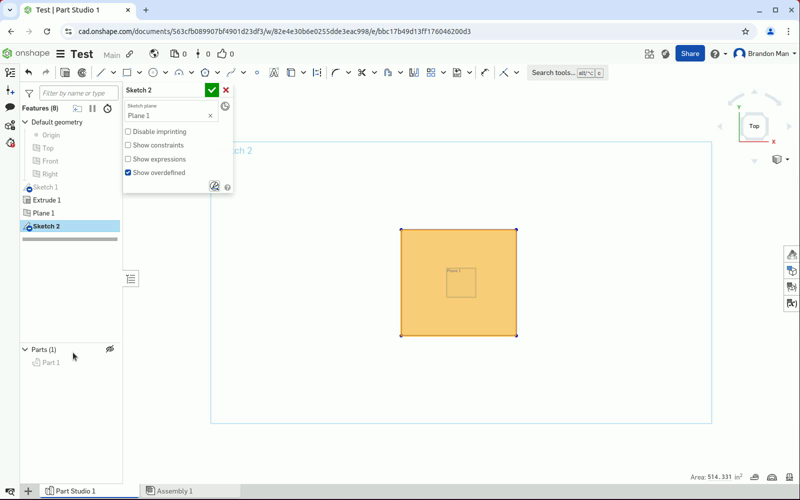
key(shift+e)
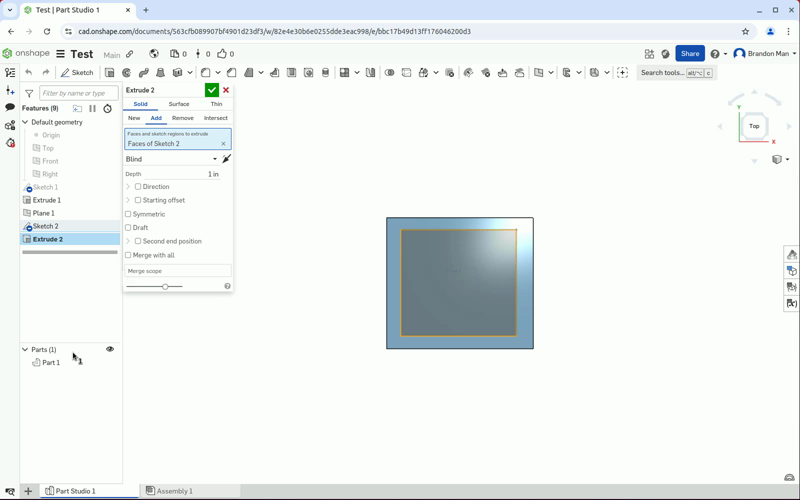
mouse_move(143, 106)
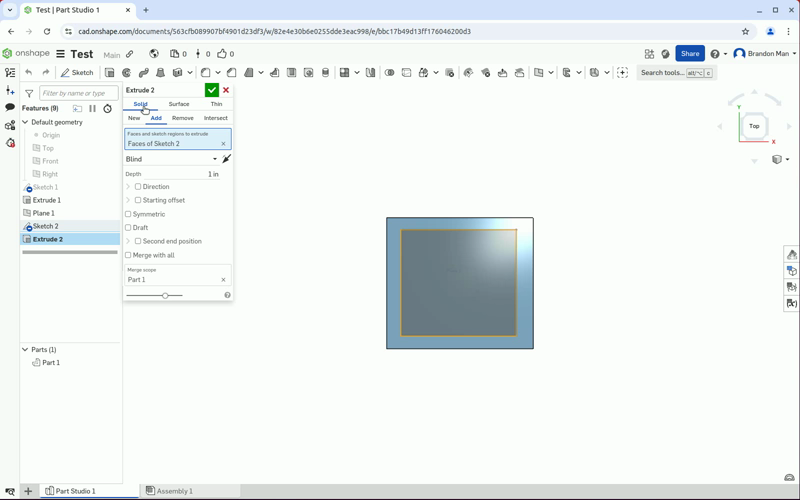
click(143, 106)
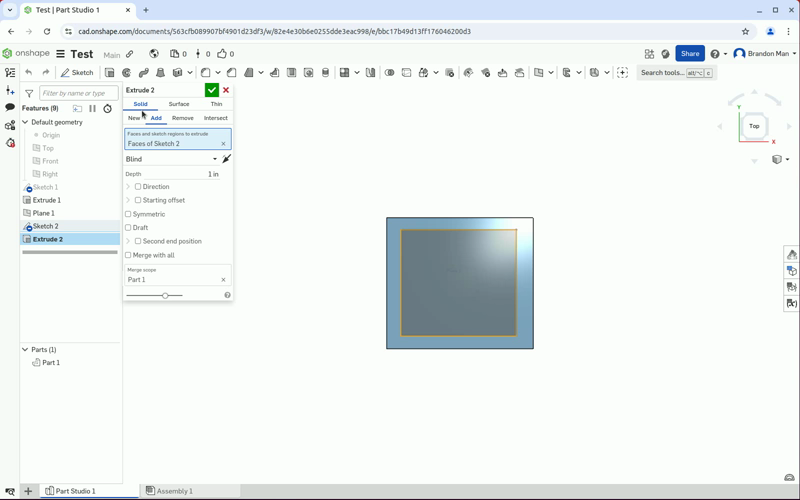
mouse_move(137, 120)
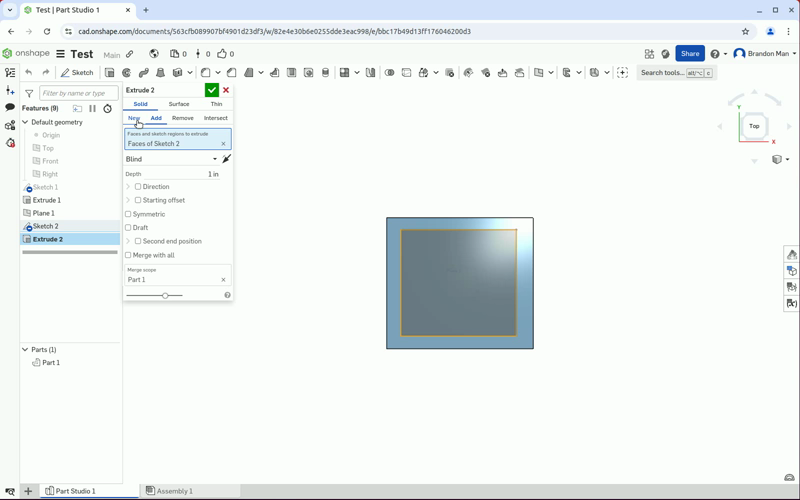
click(137, 120)
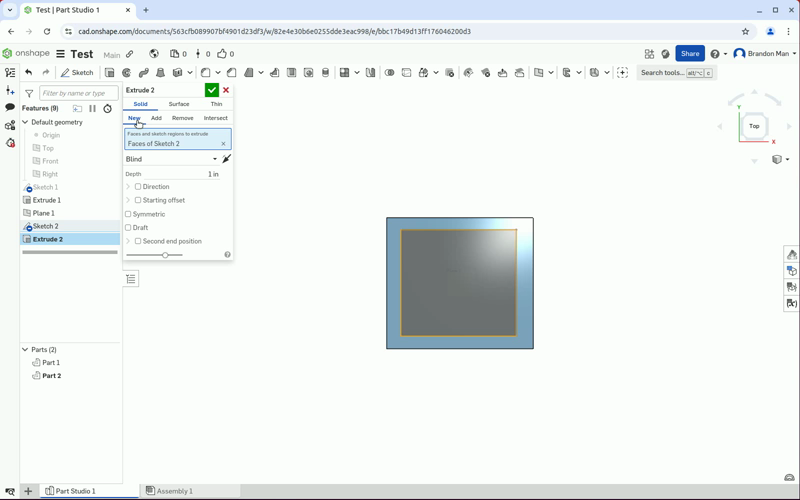
key(tab, 4)
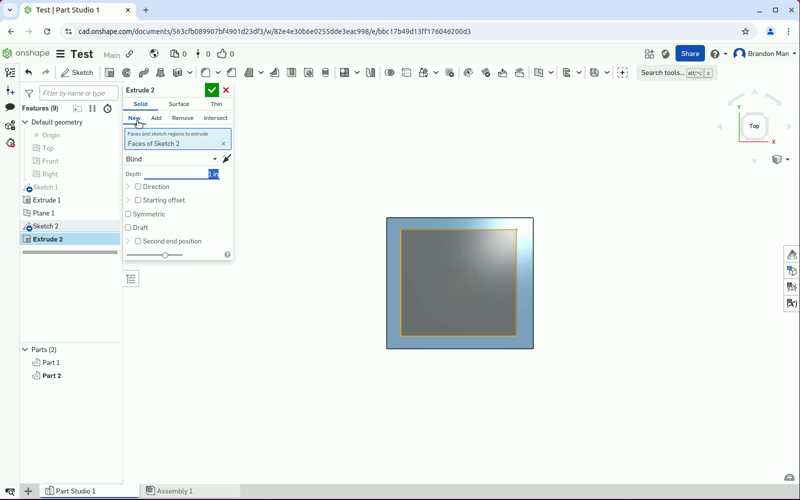
text(-19.979)
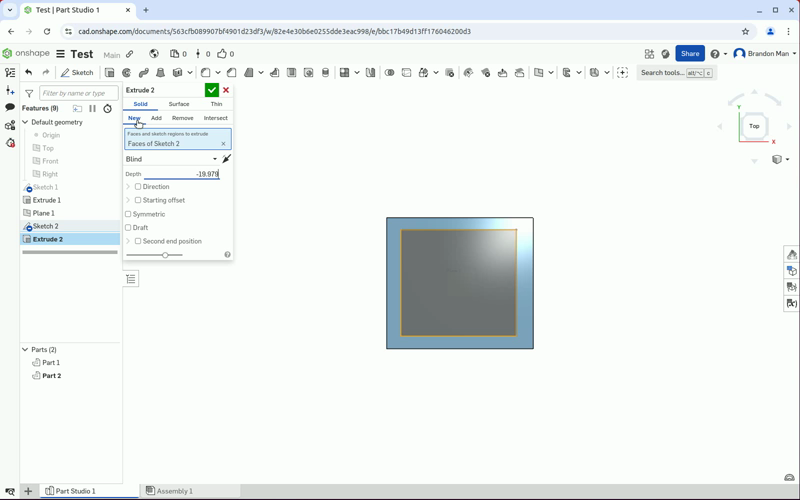
key(enter)
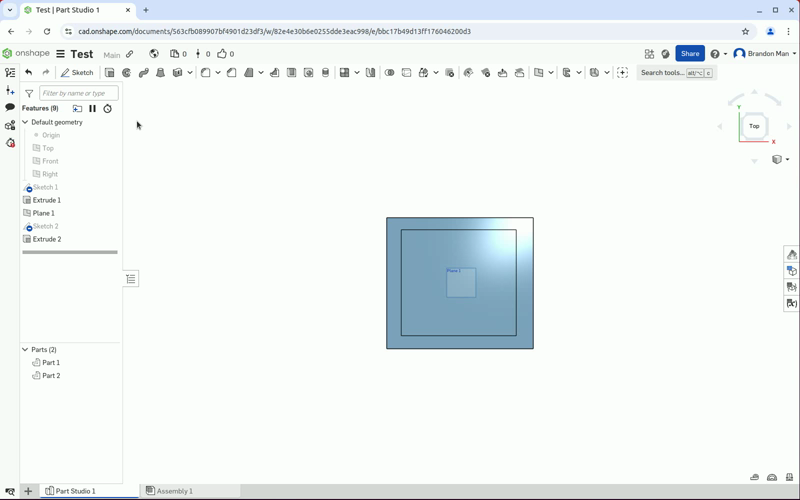
key(shift+h)
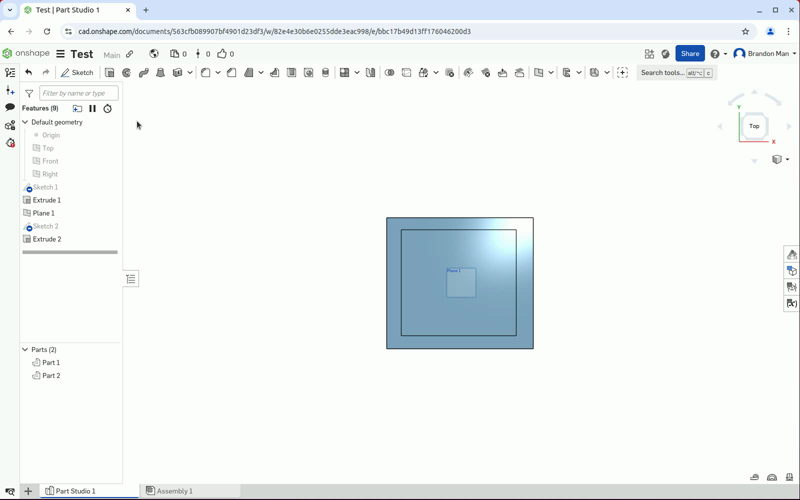
key(shift+h)
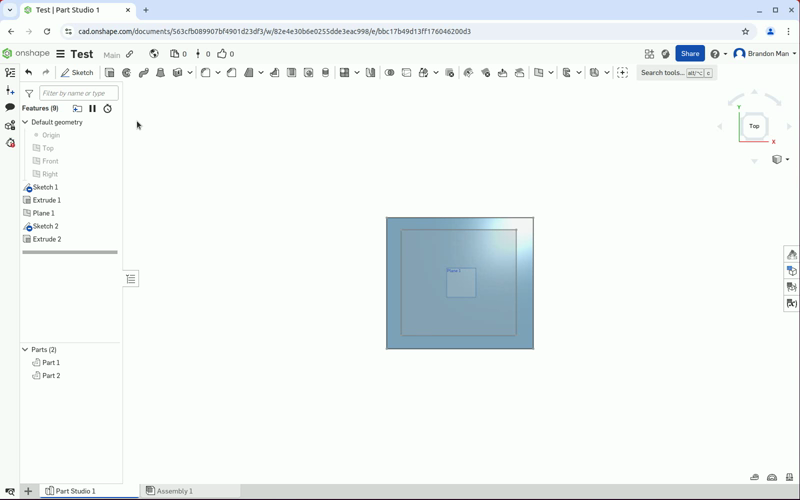
key(shift+7)
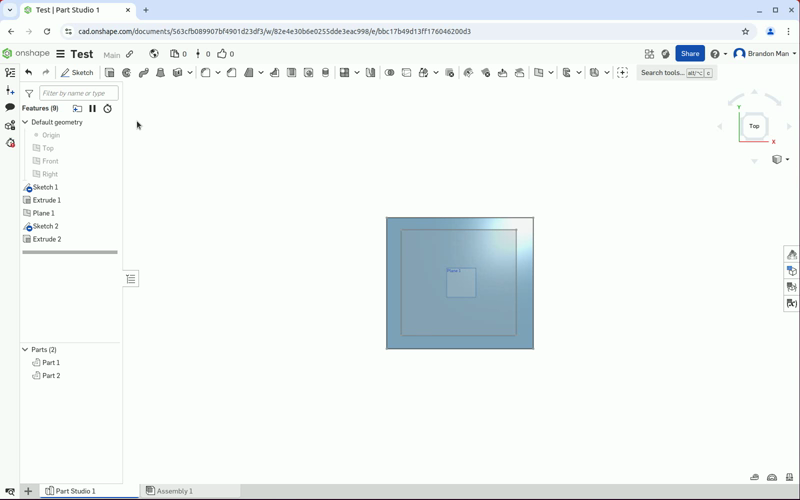
key(up, 3)
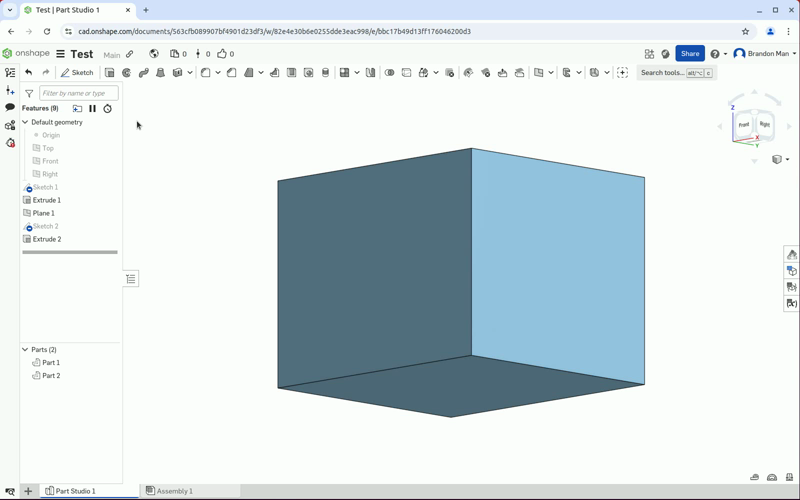
key(left, 3)
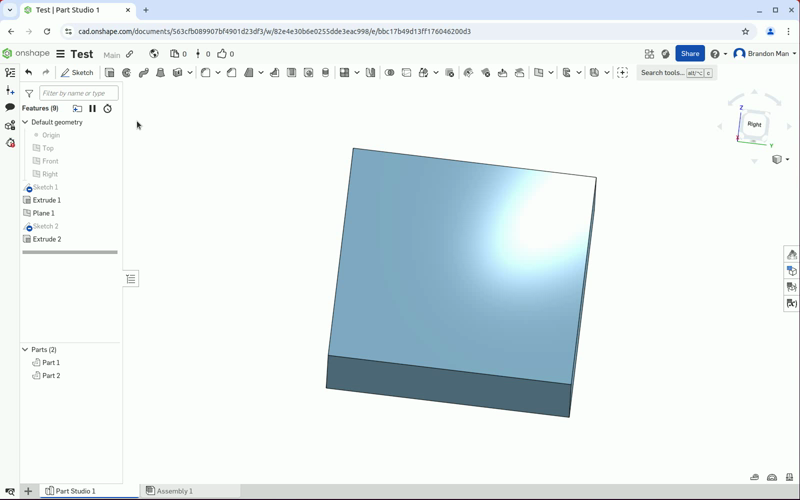
key(right, 3)
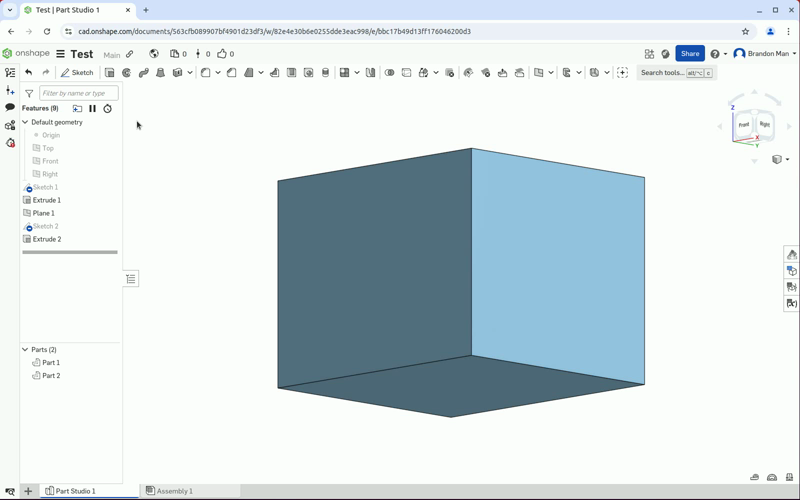
key(down, 3)
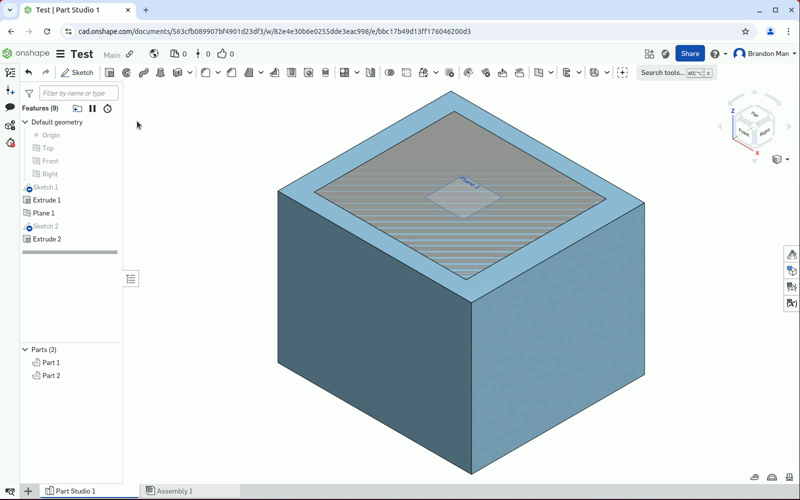
mouse_move(73, 189)
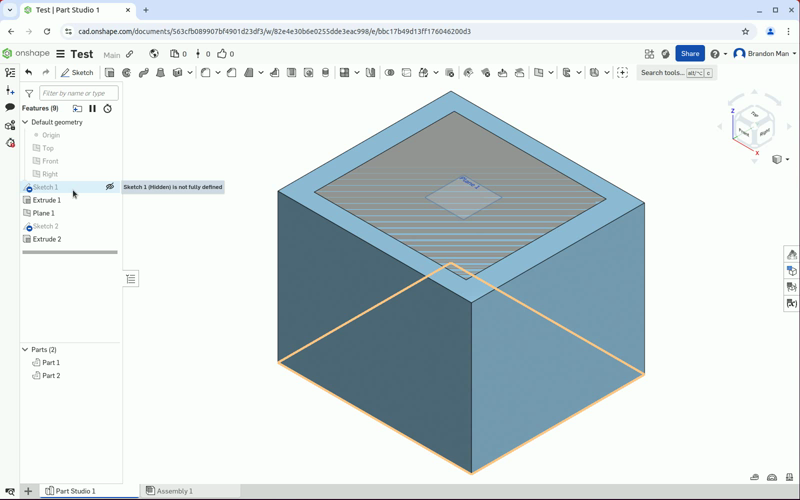
click(73, 189)